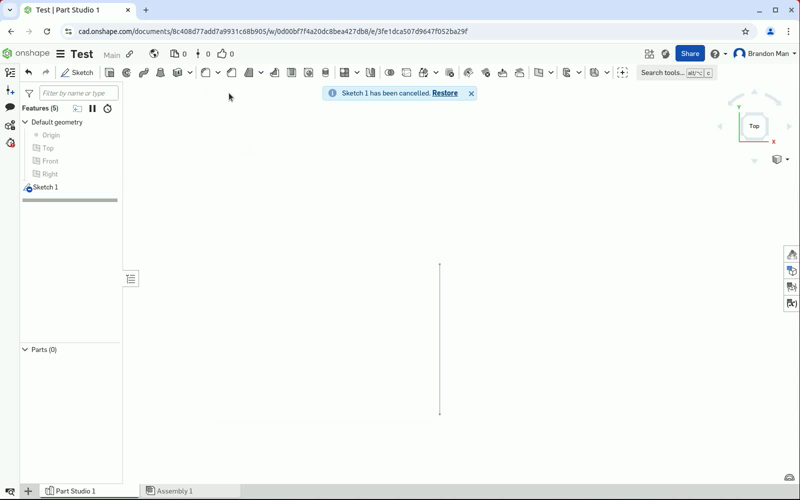
key(shift+h)
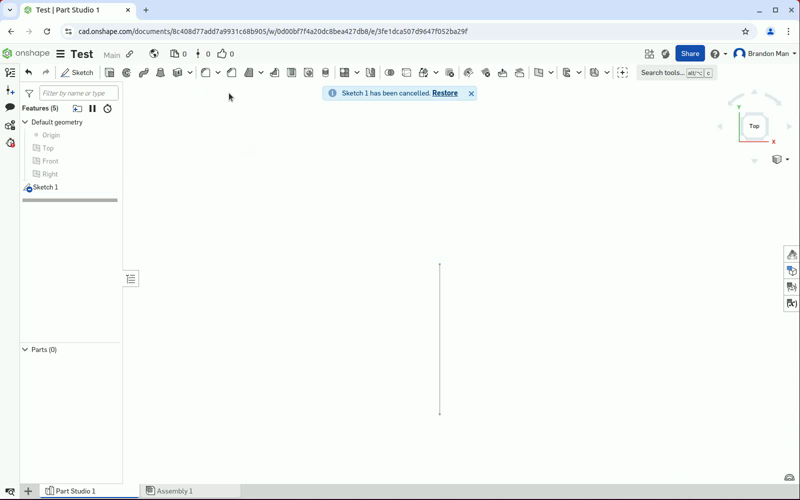
key(shift+s)
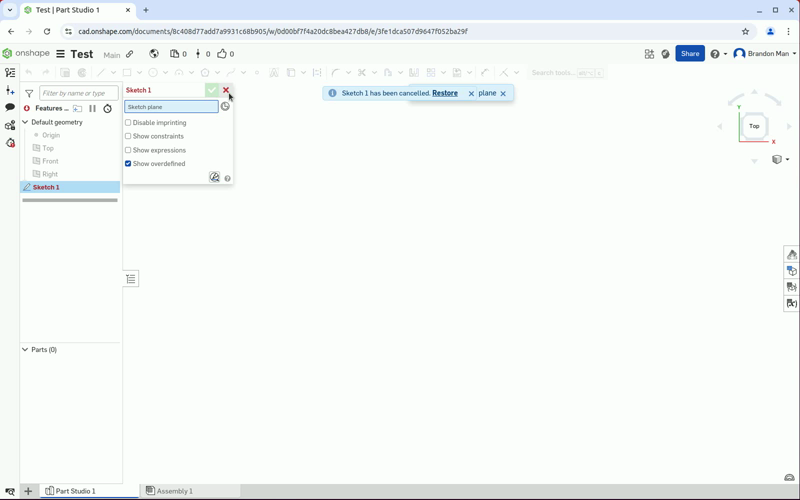
mouse_move(73, 150)
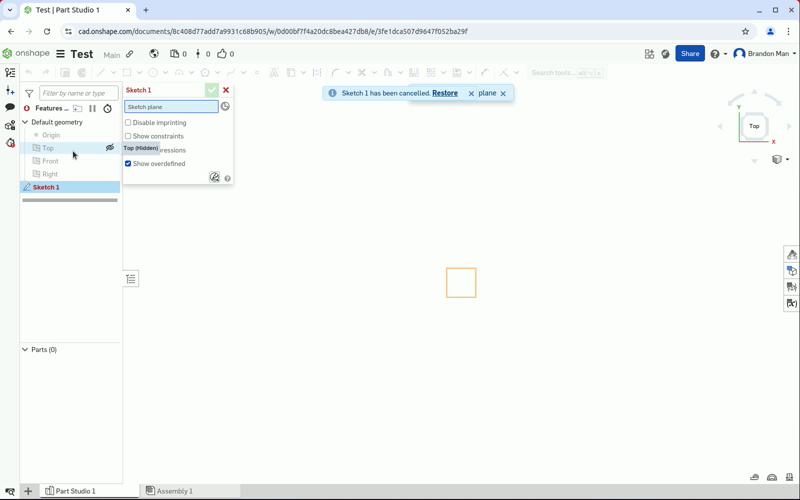
click(73, 150)
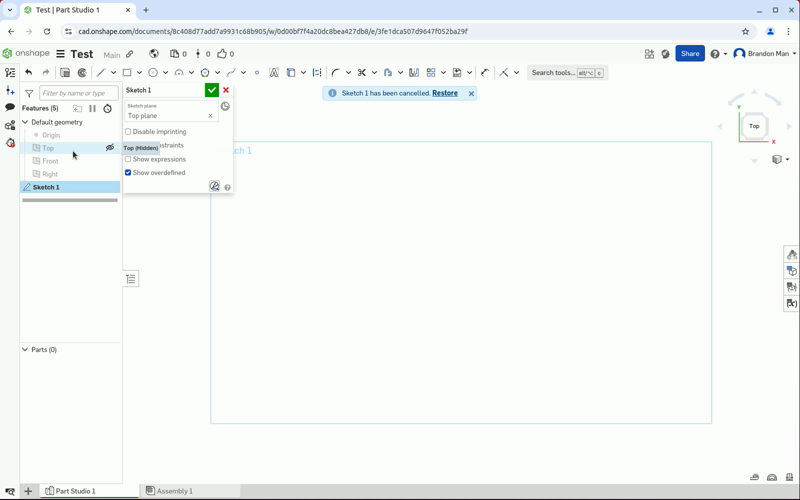
mouse_move(73, 352)
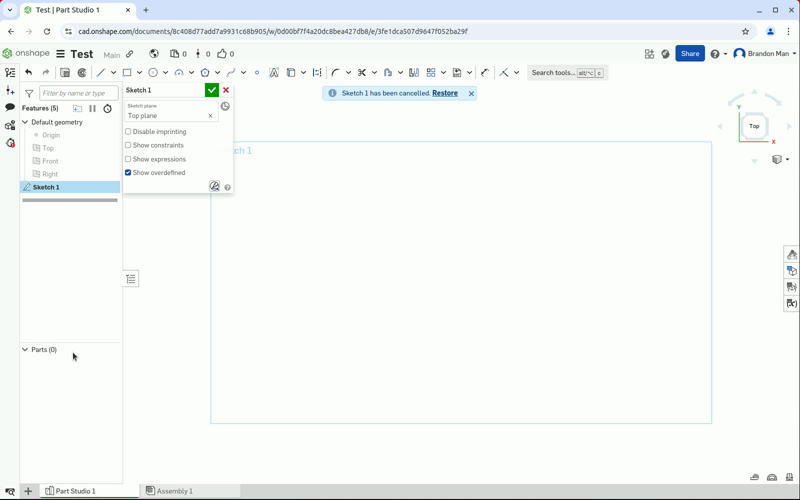
key(y)
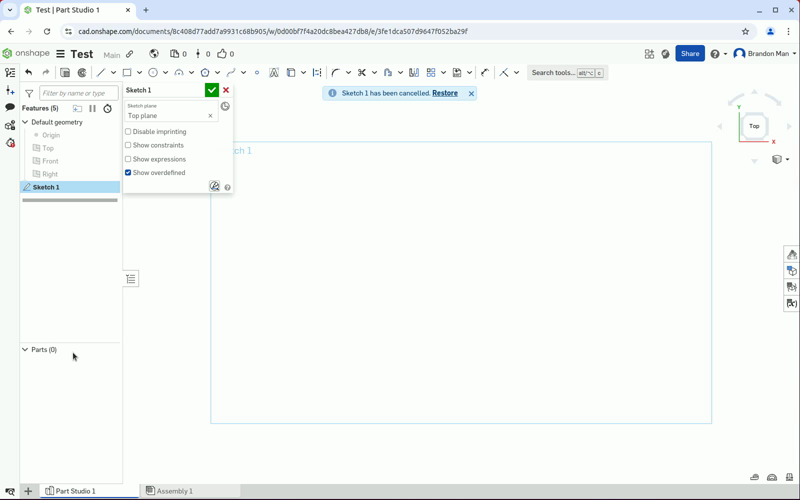
key(l)
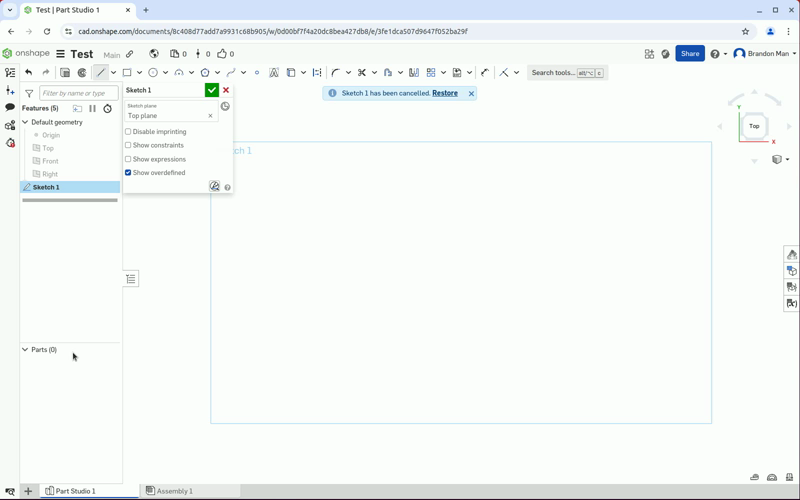
key_down(shift)
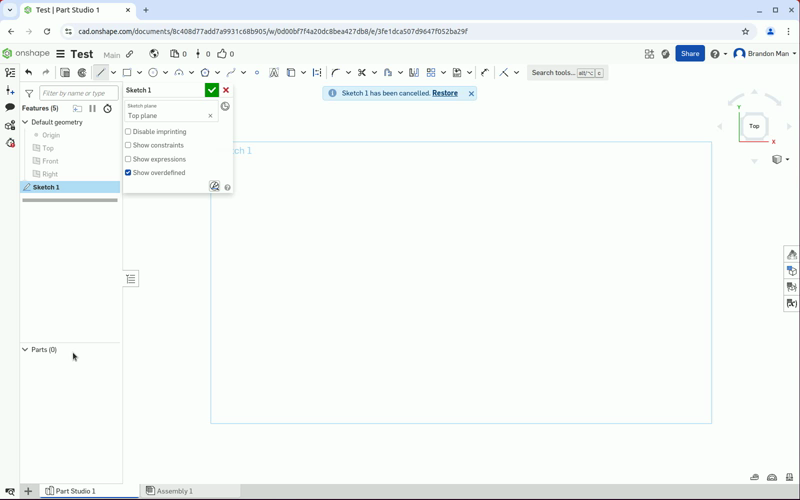
mouse_move(534, 319)
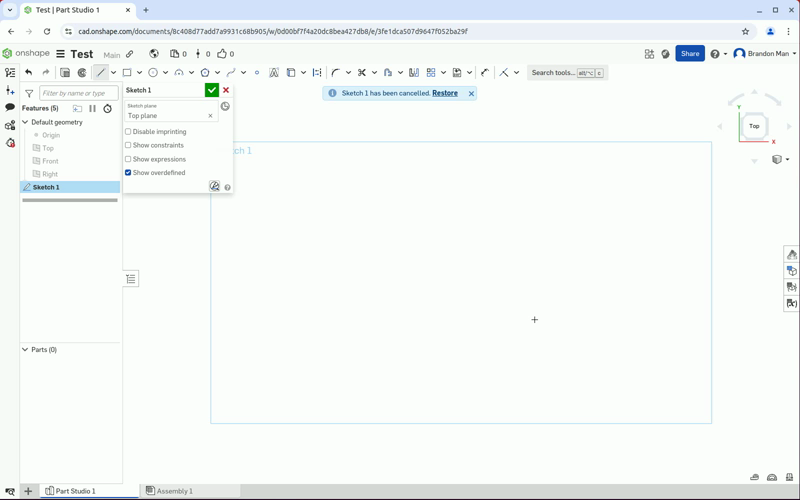
click(534, 319)
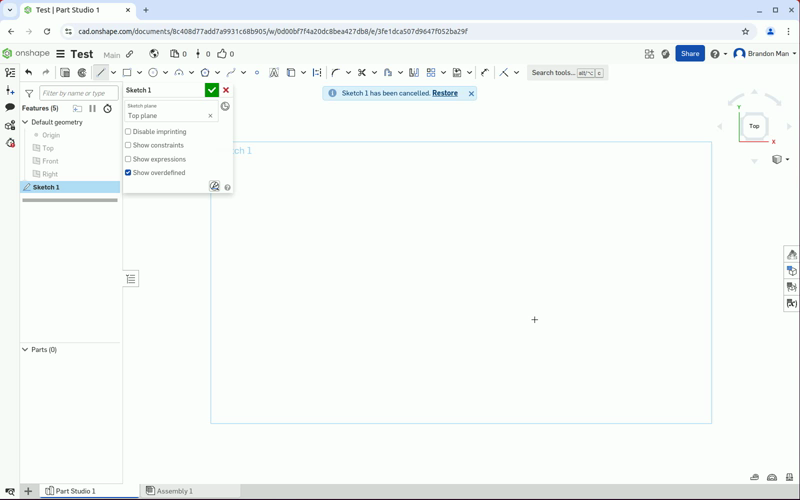
key_up(shift)
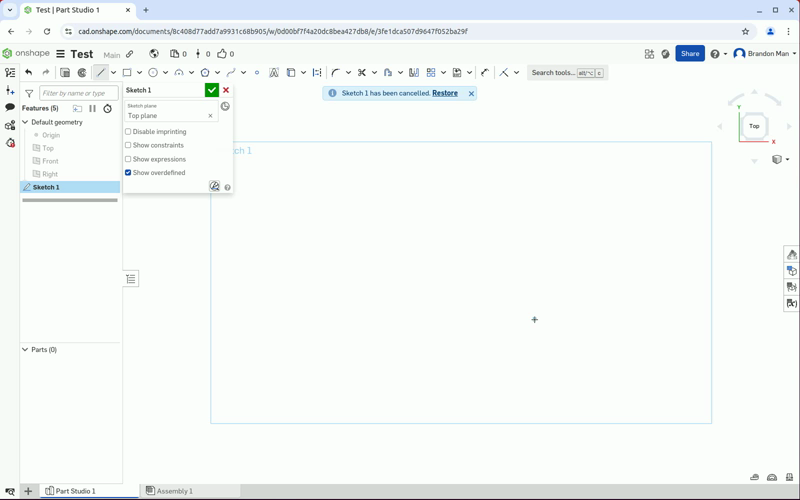
key_down(shift)
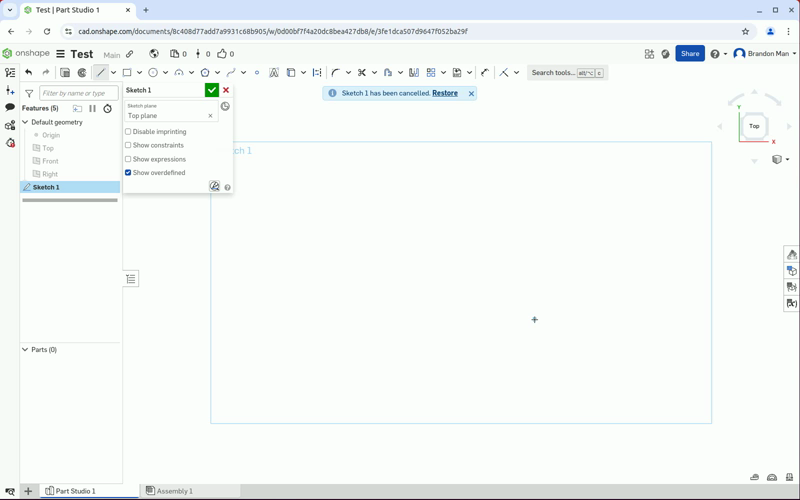
mouse_move(564, 319)
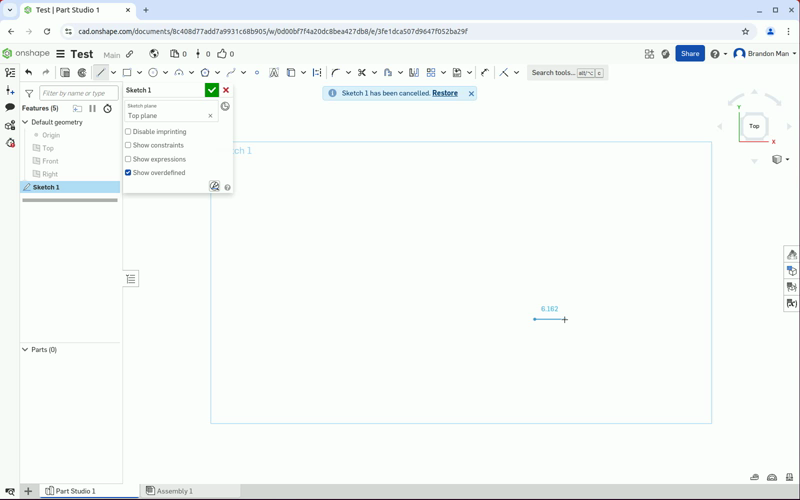
mouse_move(573, 319)
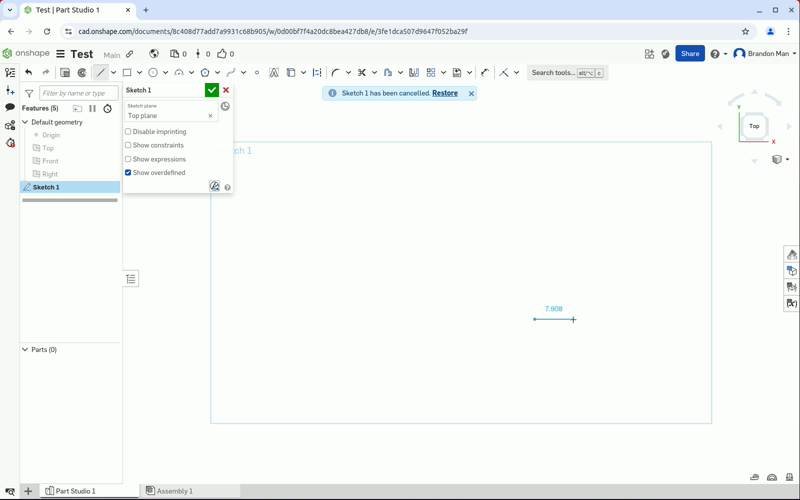
click(573, 319)
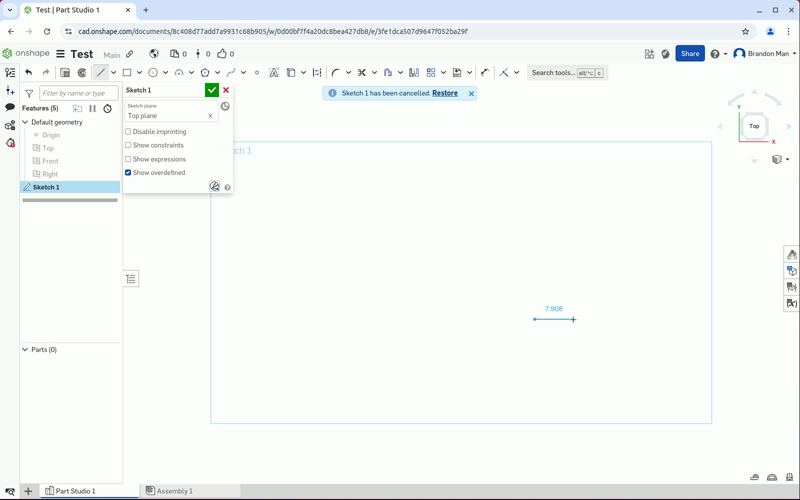
key_up(shift)
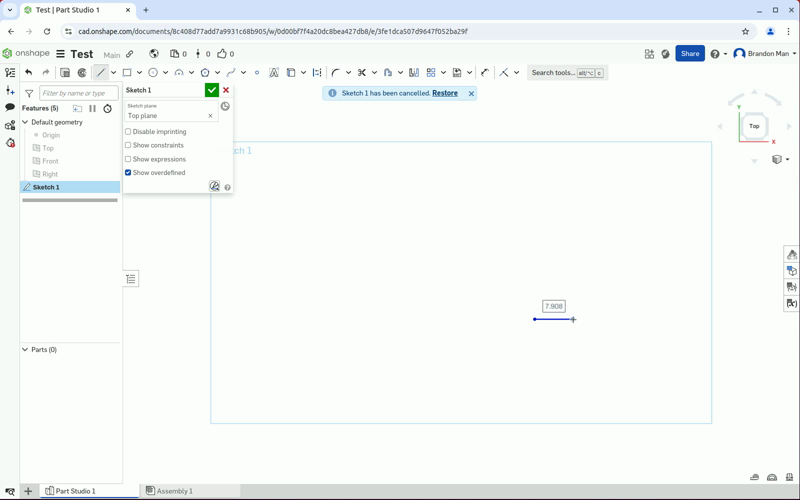
key_down(shift)
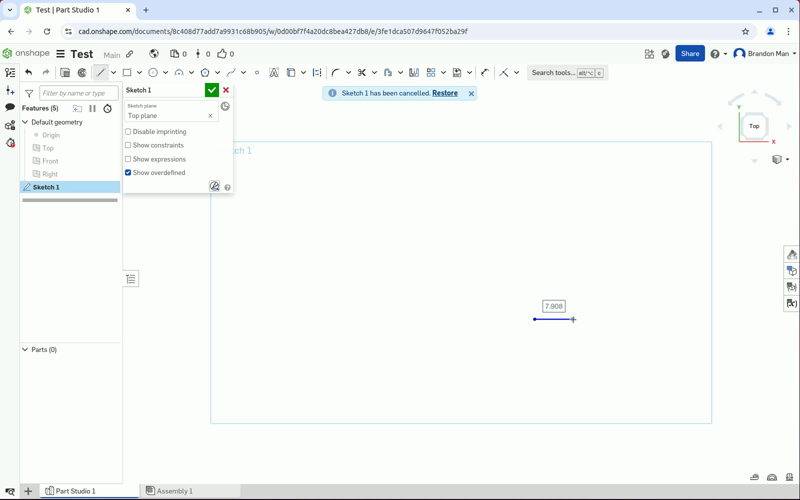
mouse_move(573, 247)
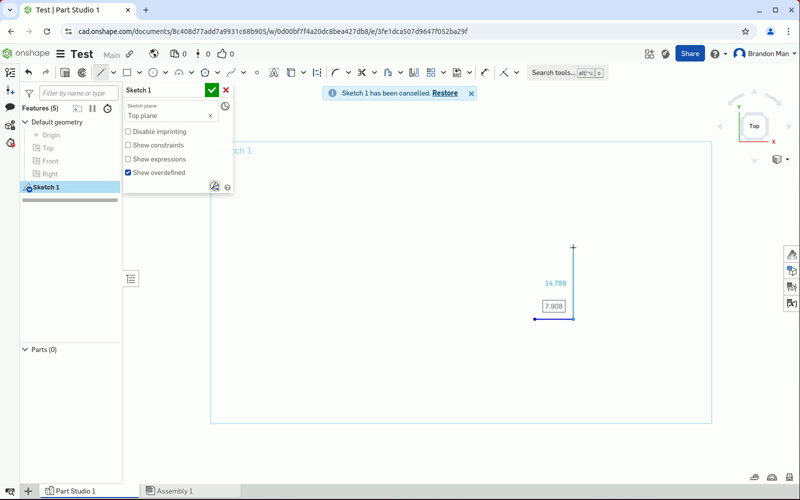
click(573, 247)
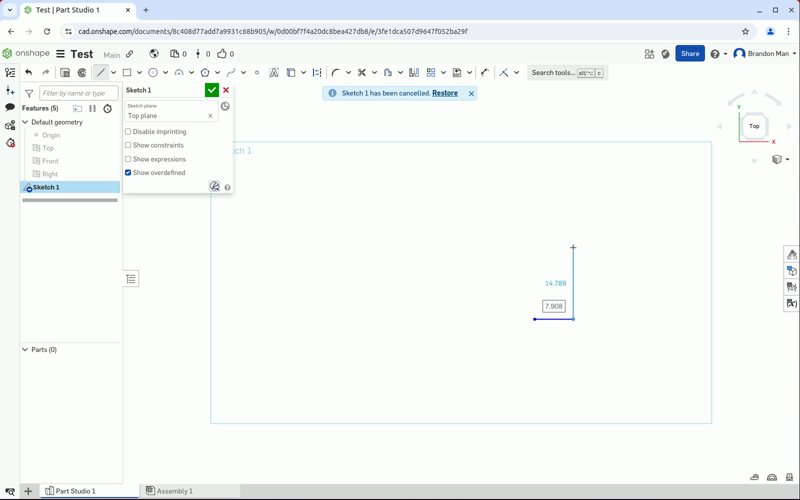
key_up(shift)
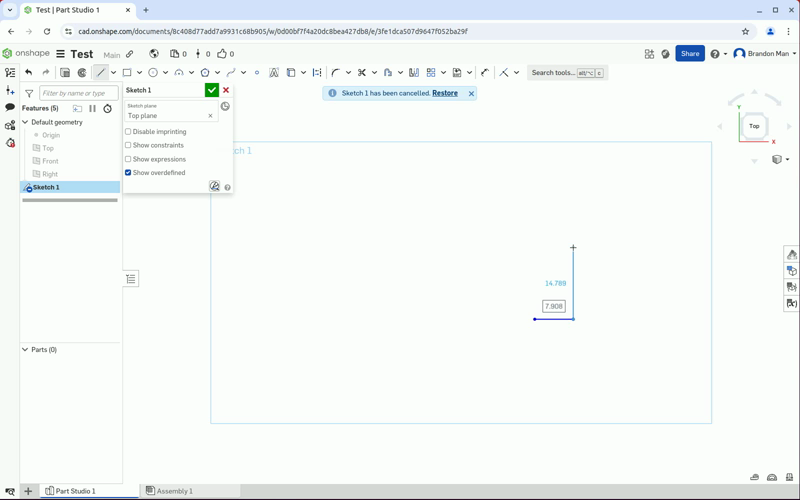
key_down(shift)
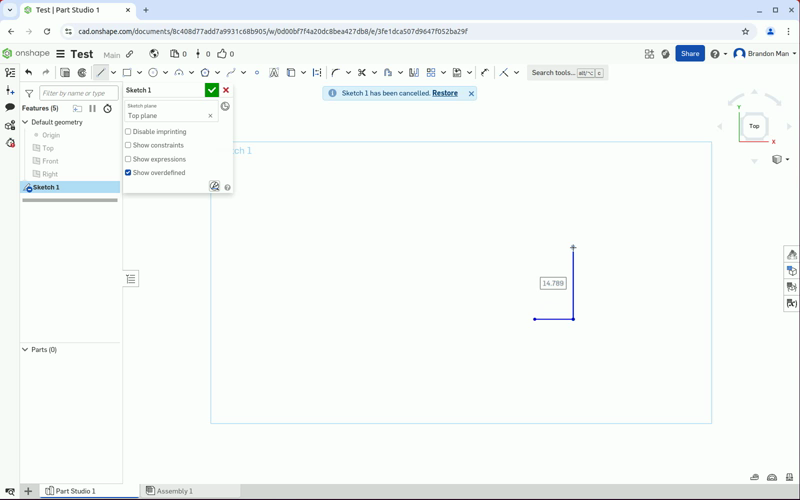
mouse_move(589, 247)
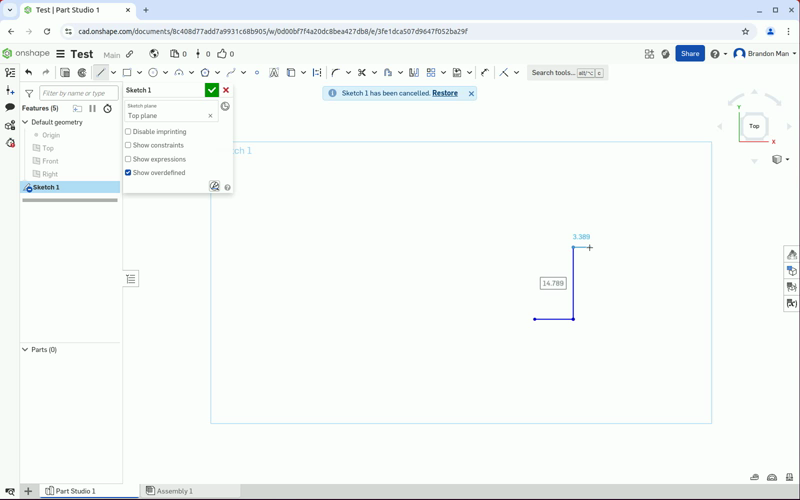
mouse_move(534, 247)
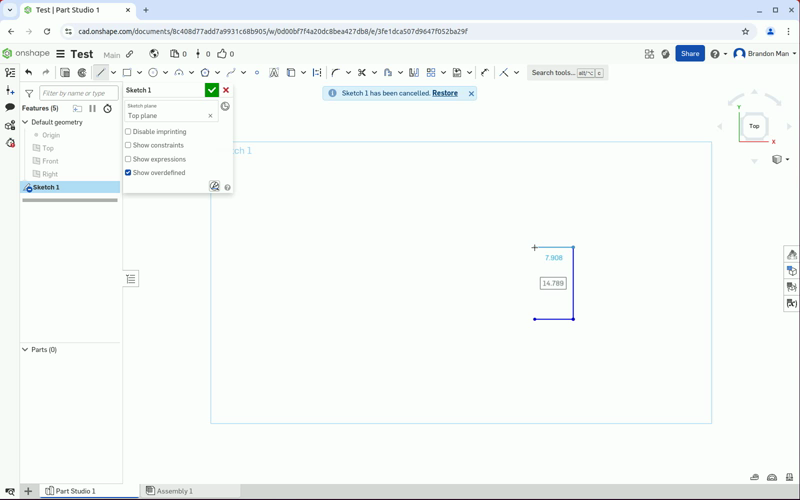
click(534, 247)
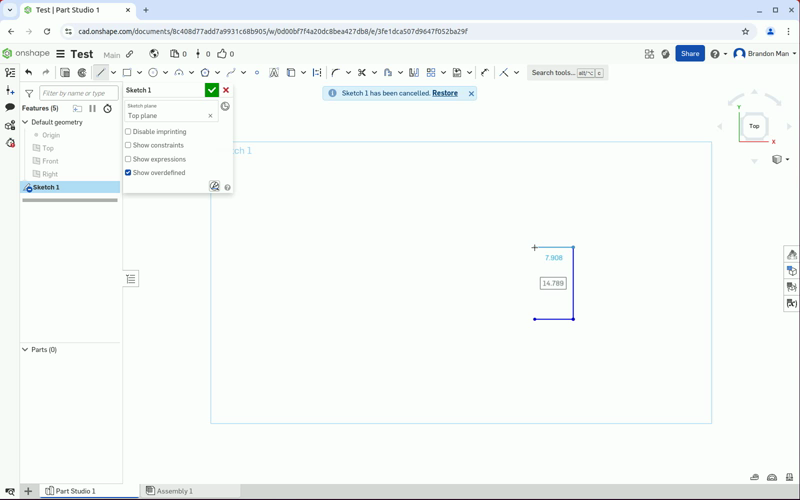
key_up(shift)
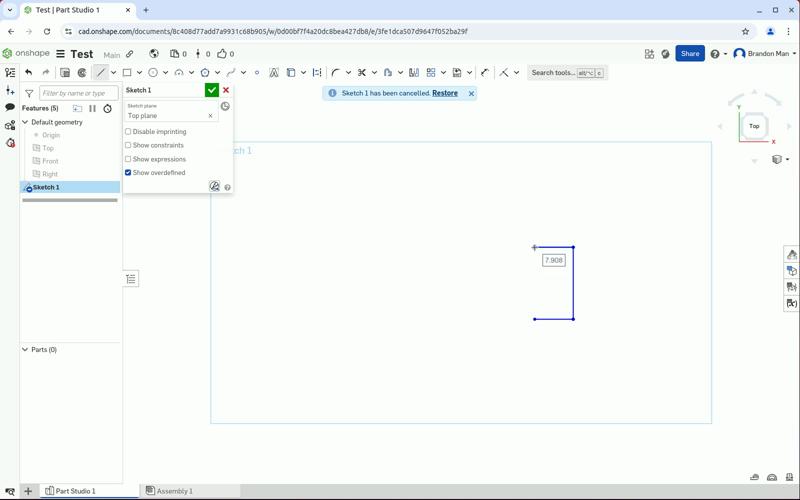
key_down(shift)
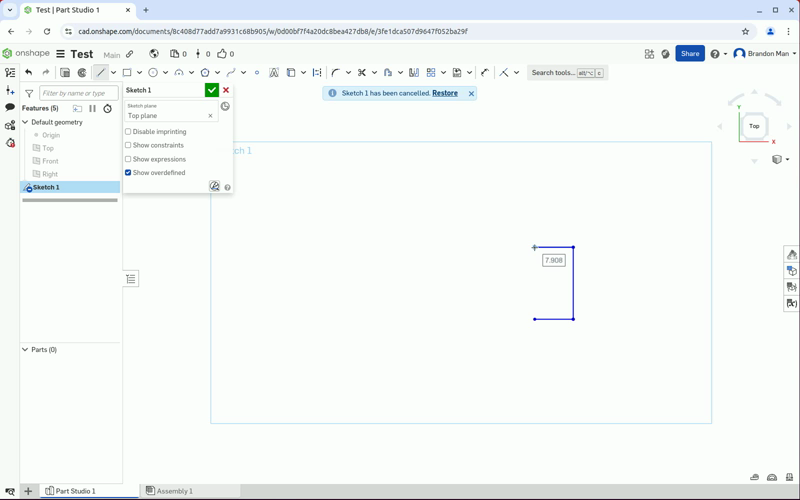
mouse_move(534, 319)
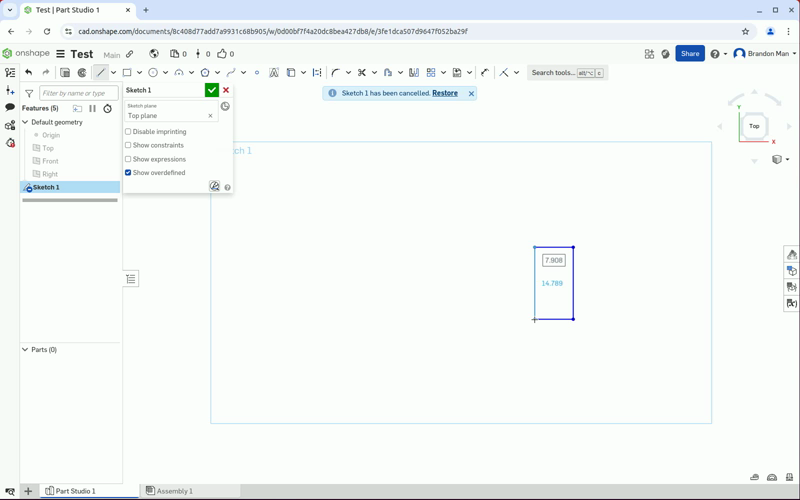
key_up(shift)
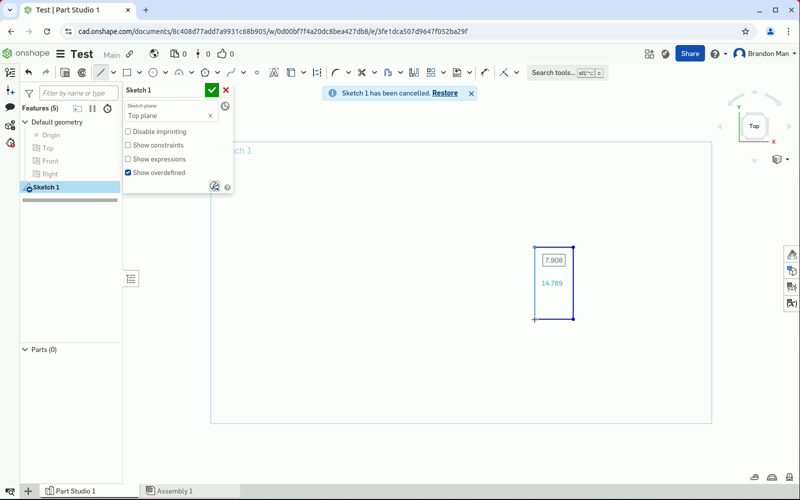
click(534, 319)
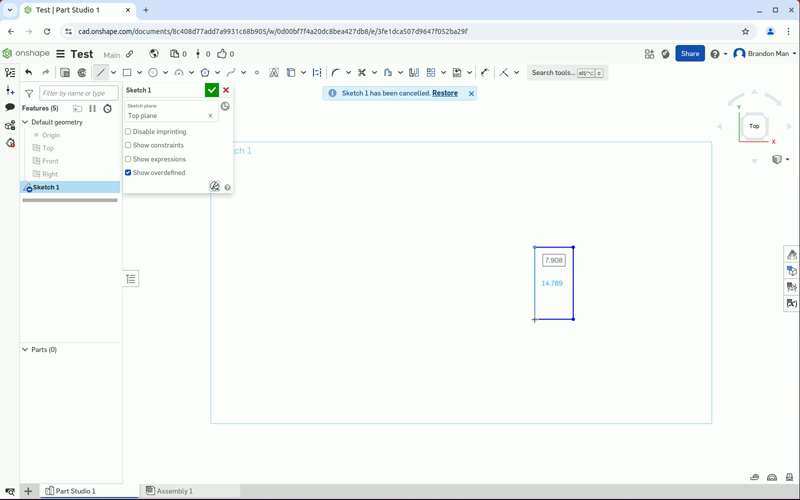
key(esc)
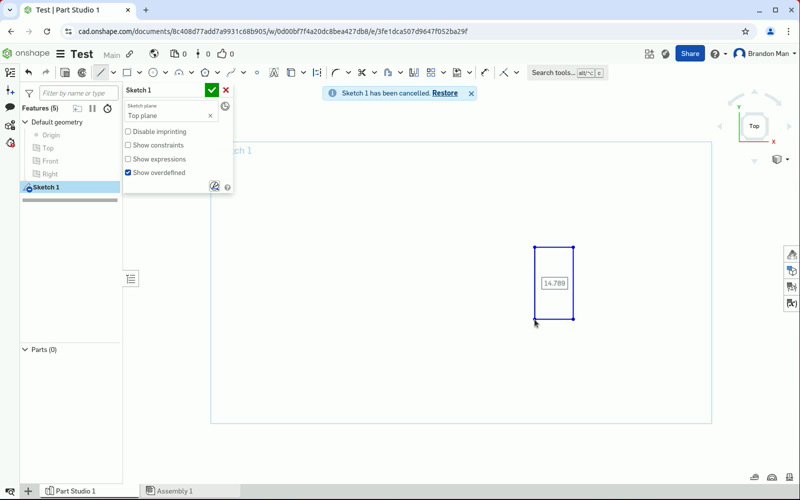
key(c)
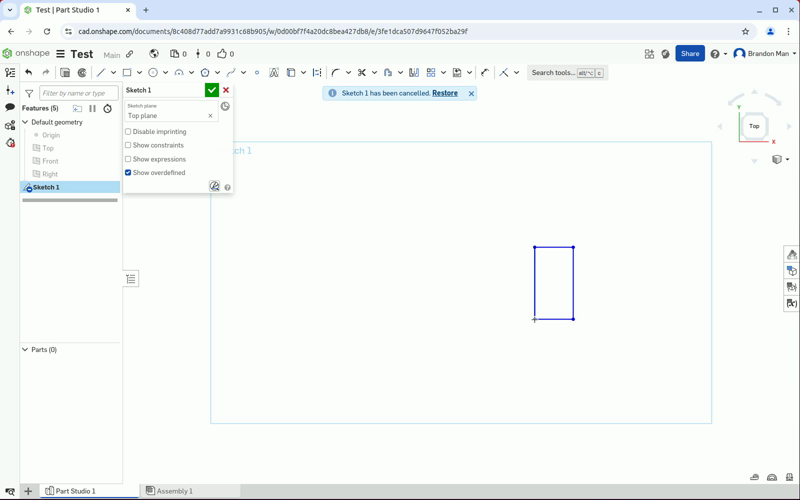
key_down(shift)
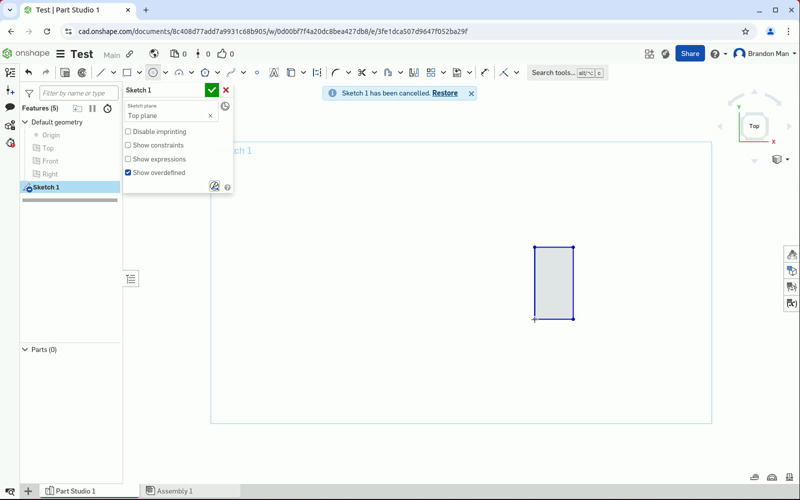
mouse_move(558, 282)
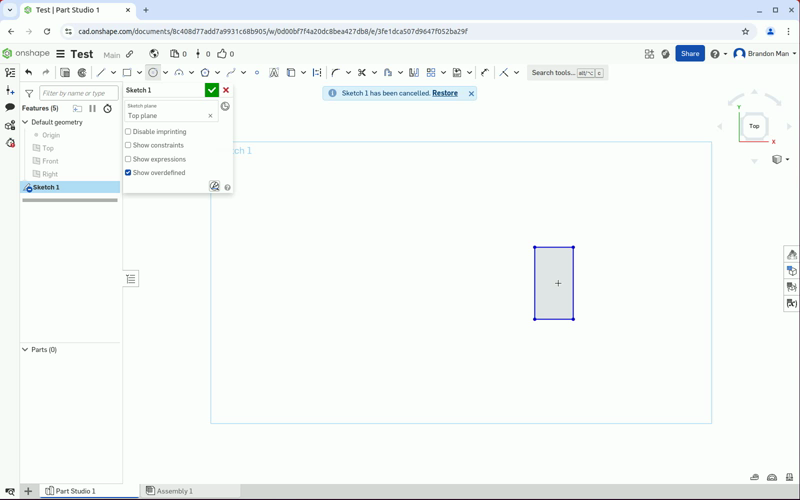
click(558, 282)
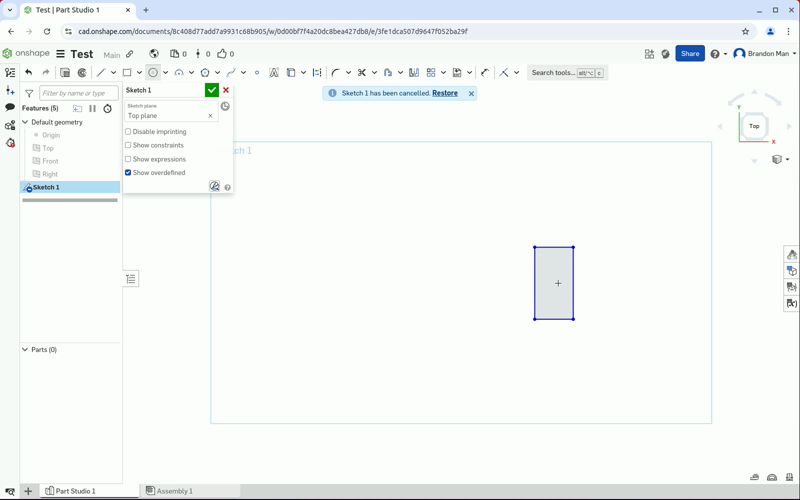
key_up(shift)
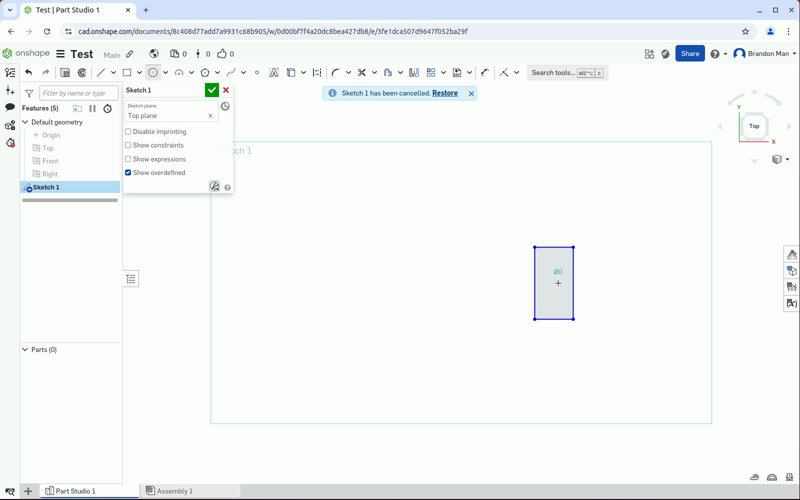
mouse_move(564, 282)
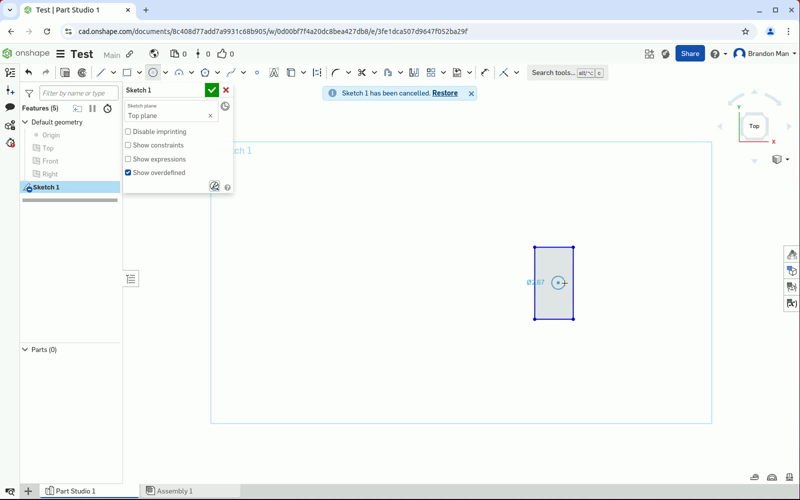
click(564, 282)
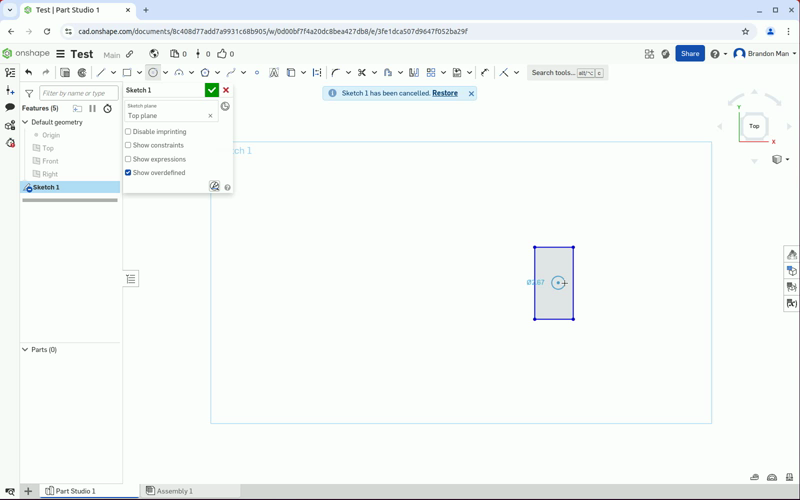
key(esc)
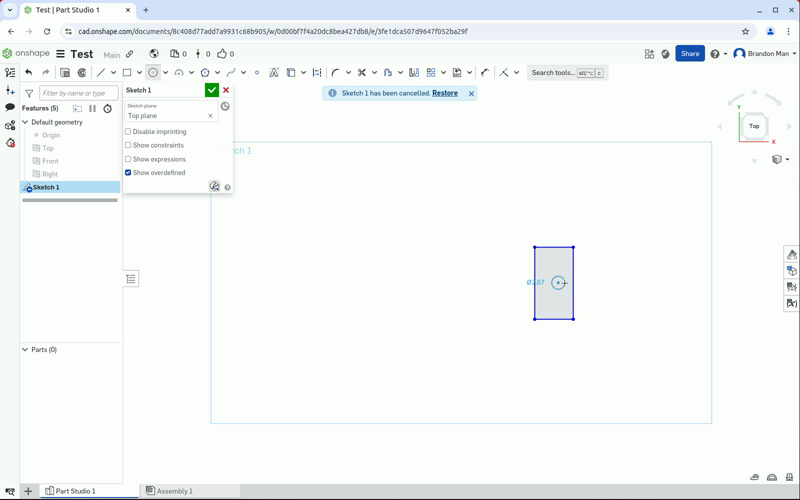
mouse_move(538, 298)
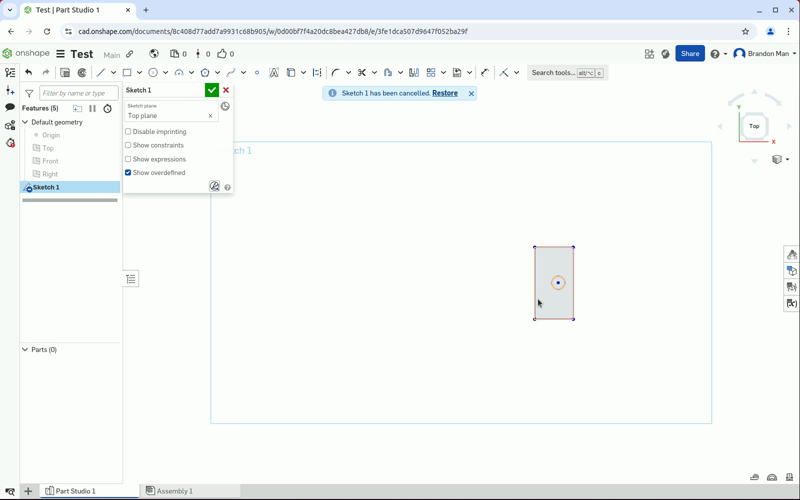
click(538, 298)
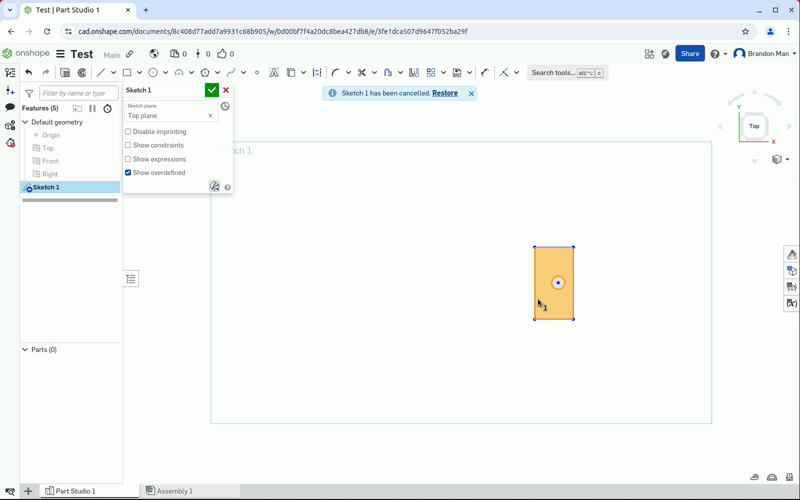
mouse_move(73, 352)
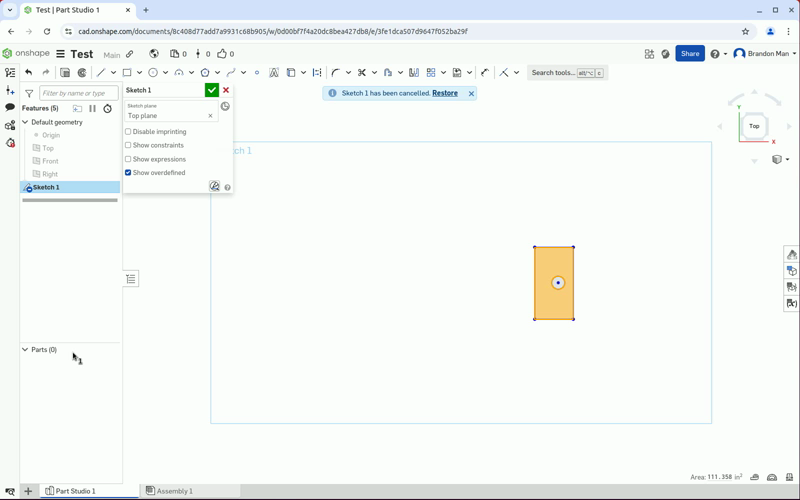
key(shift+y)
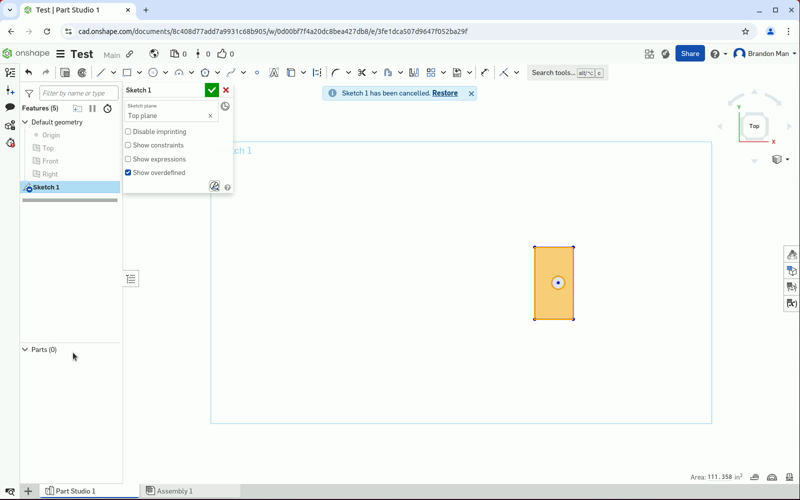
key(shift+e)
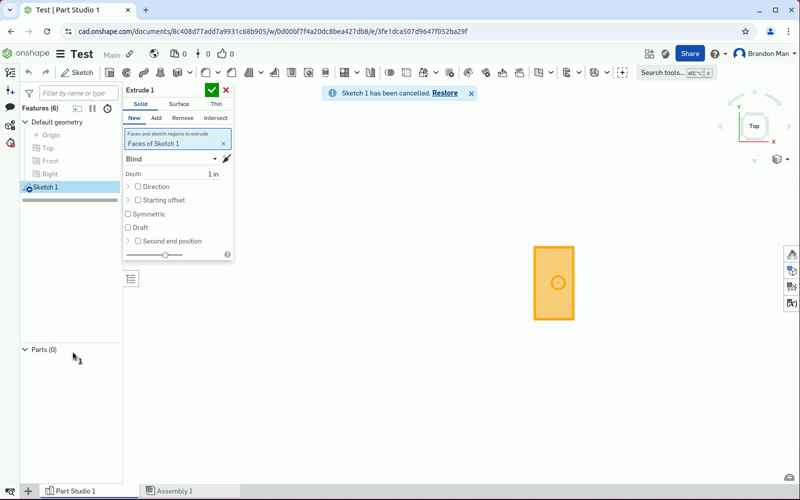
mouse_move(143, 106)
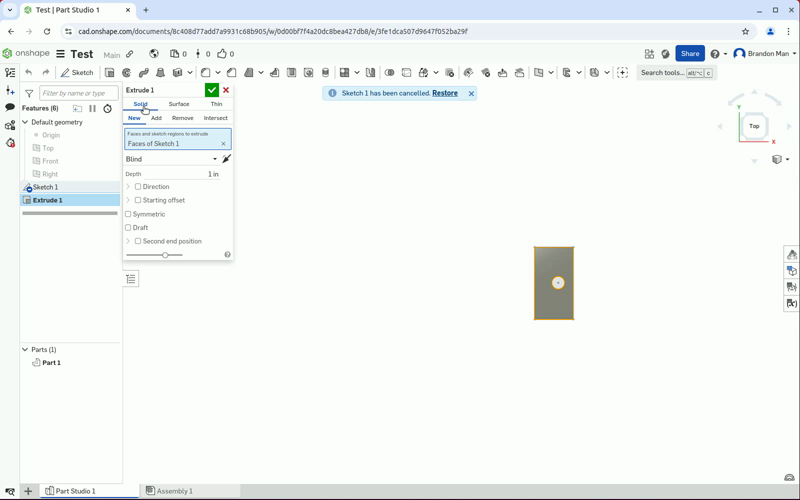
click(143, 106)
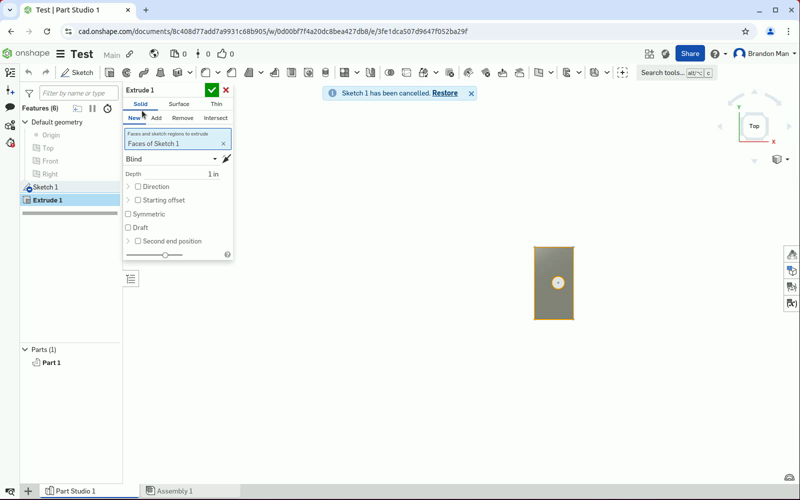
mouse_move(137, 120)
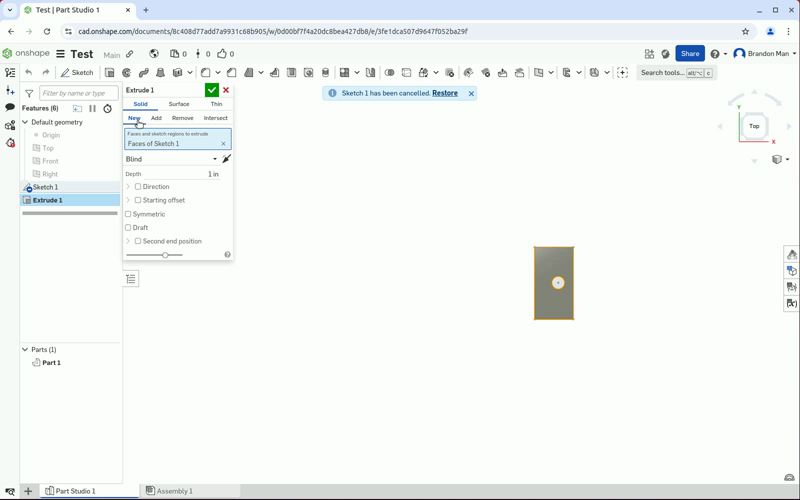
click(137, 120)
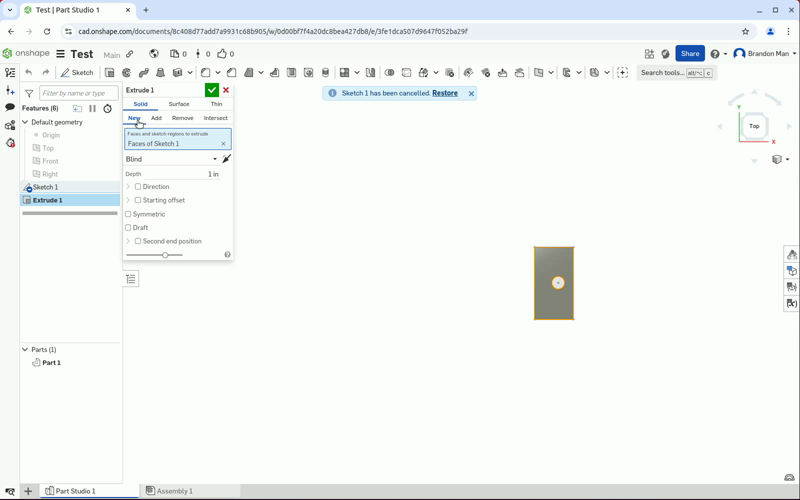
key(tab, 4)
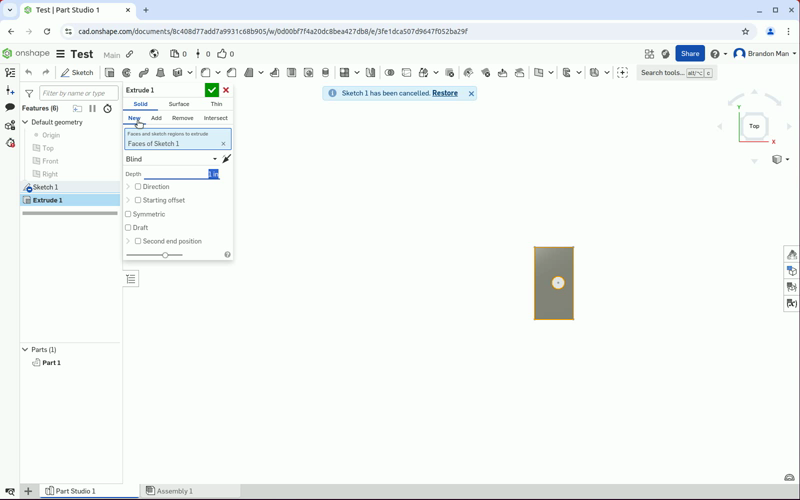
text(4.092)
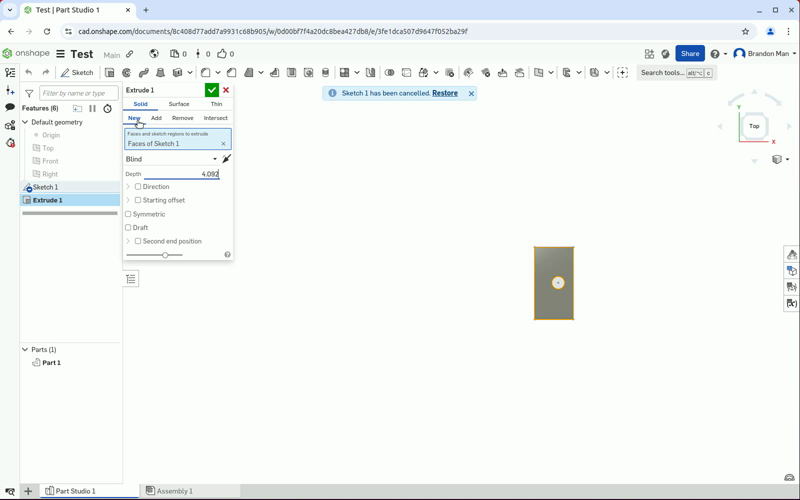
key(enter)
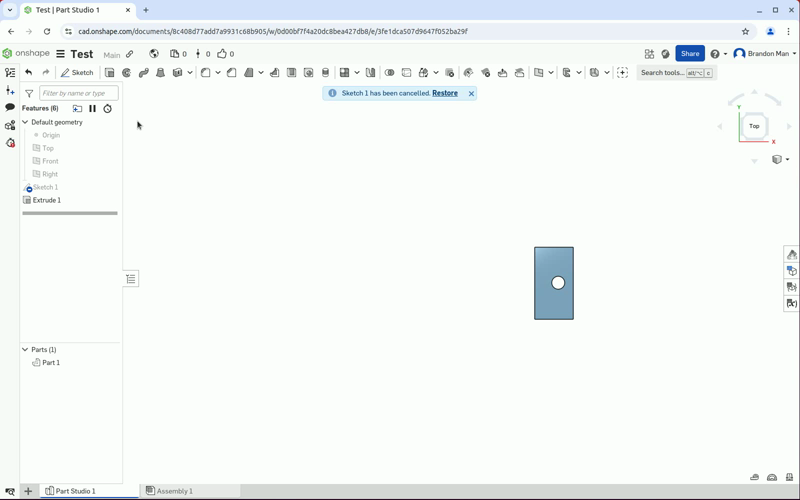
key(shift+h)
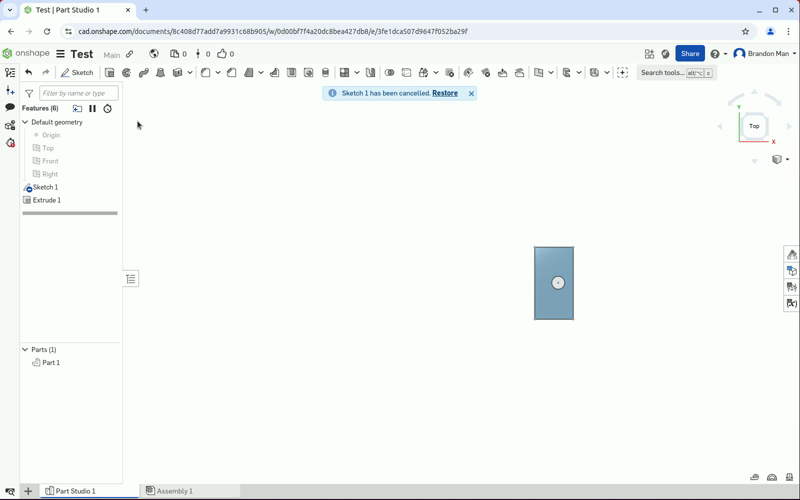
key(shift+h)
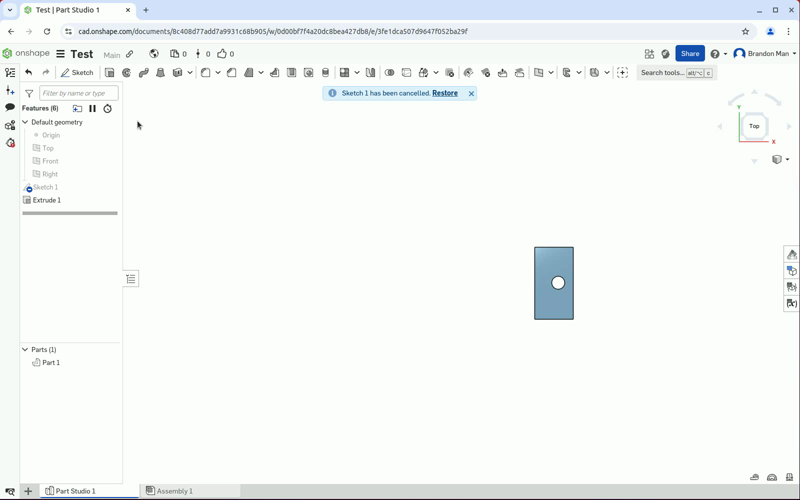
mouse_move(73, 189)
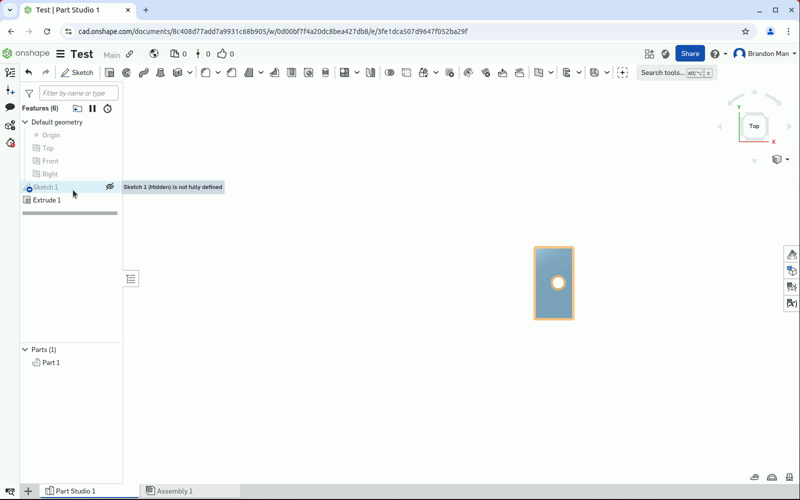
click(73, 189)
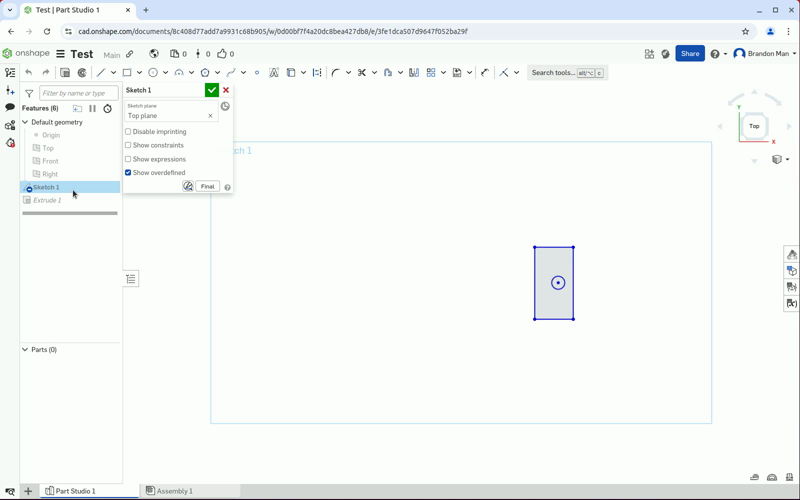
mouse_move(229, 92)
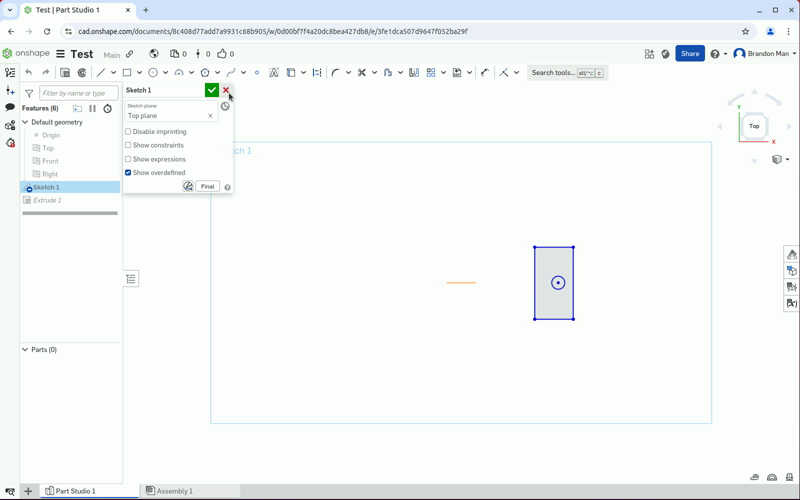
click(229, 92)
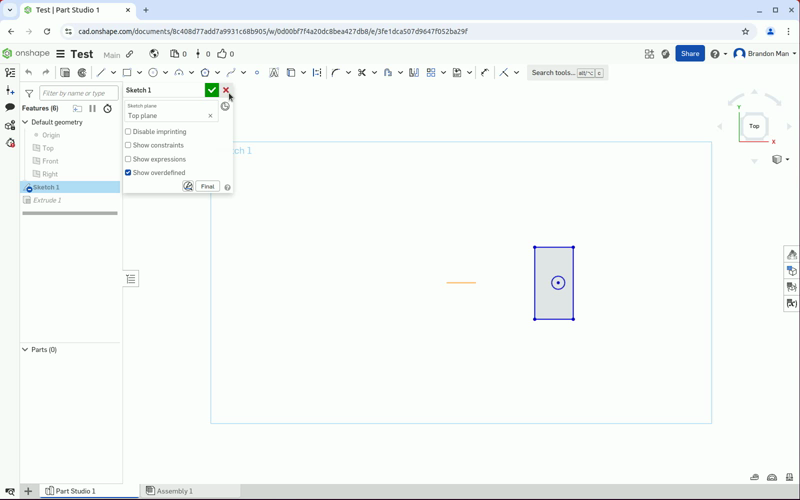
key(shift+s)
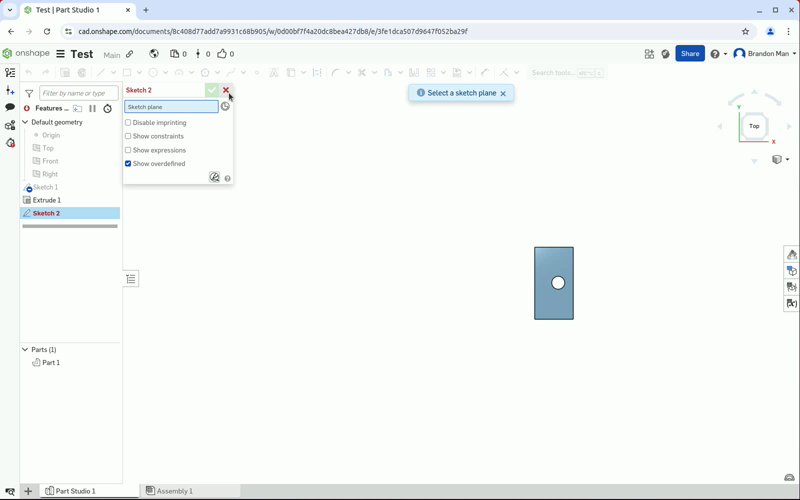
mouse_move(73, 150)
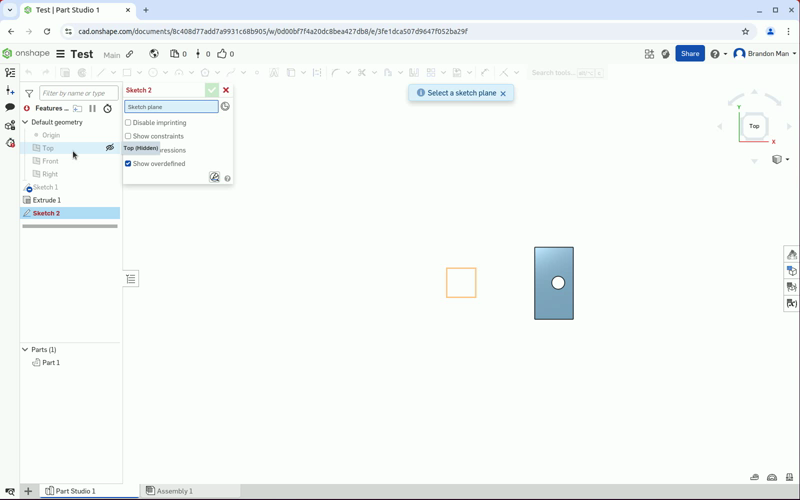
click(73, 150)
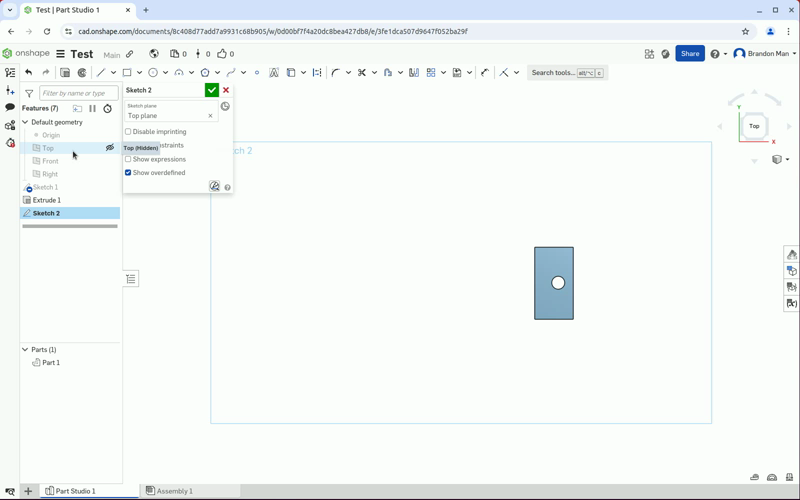
mouse_move(73, 352)
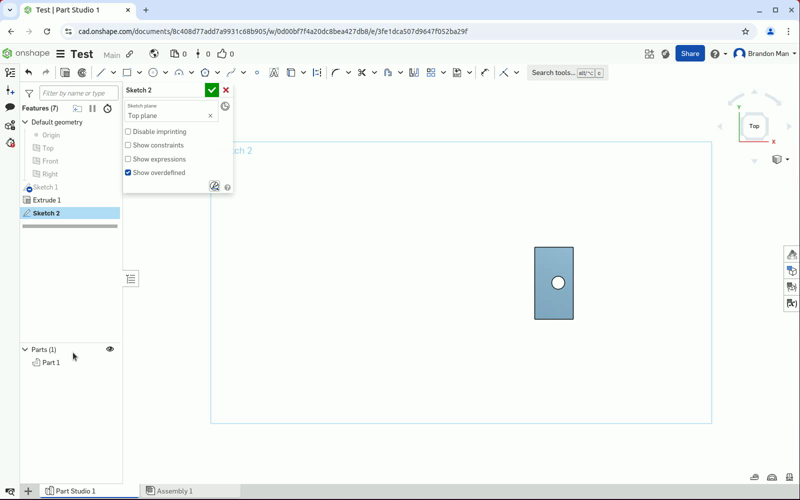
key(y)
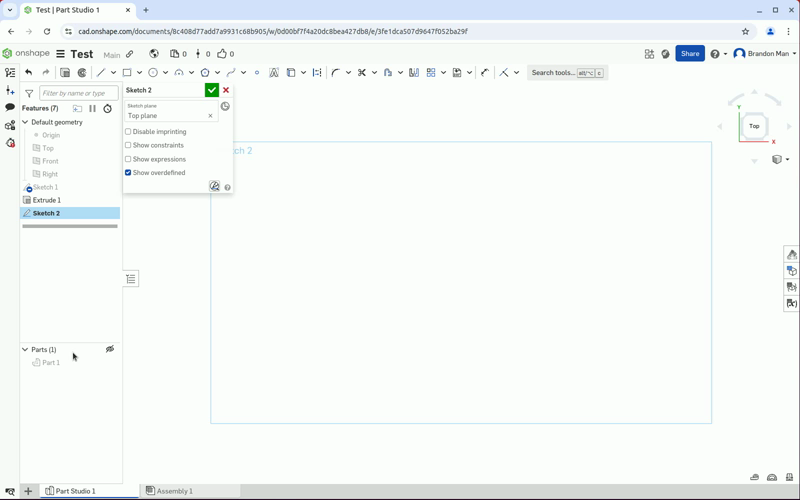
key(l)
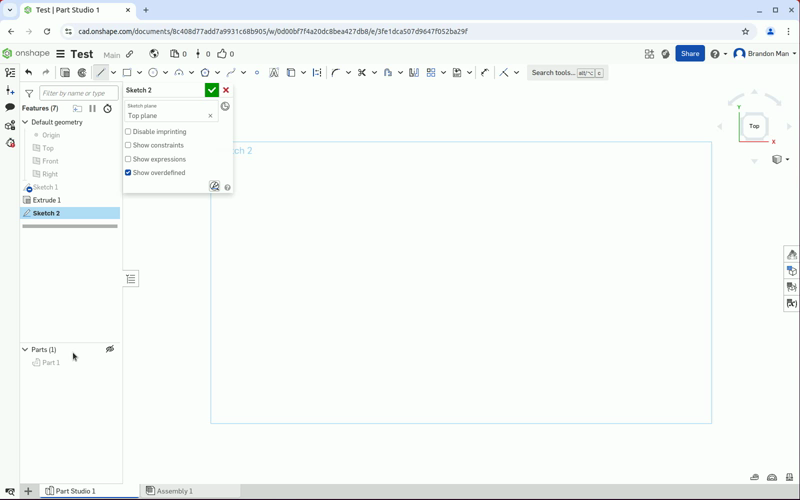
key_down(shift)
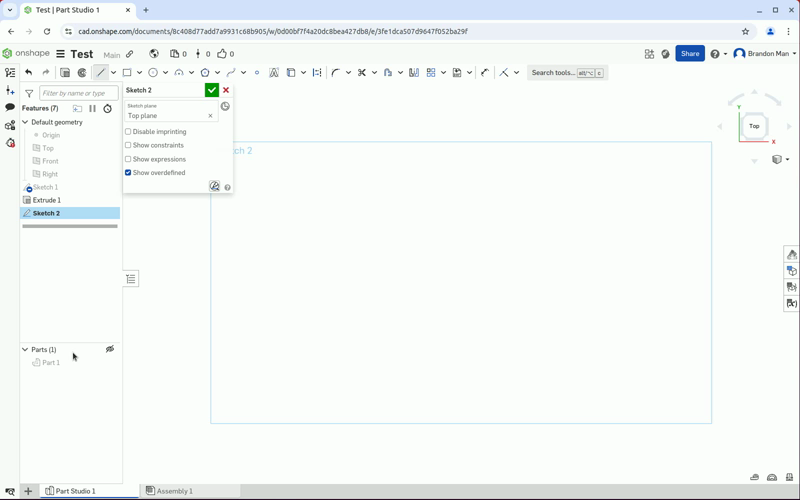
mouse_move(348, 319)
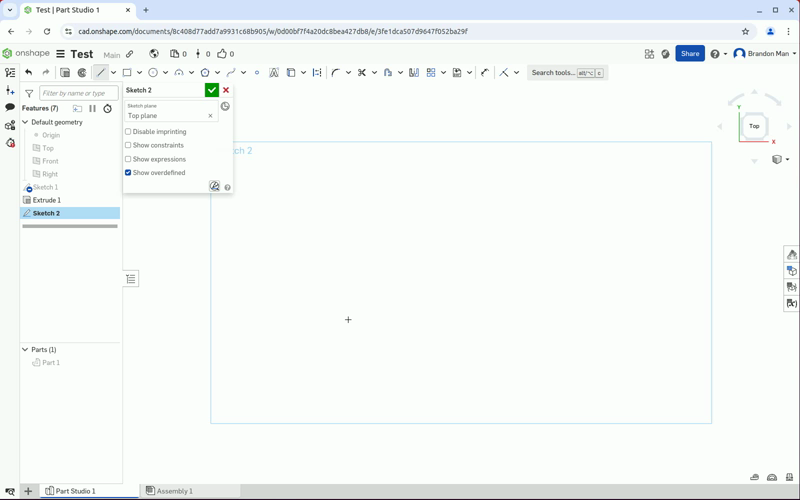
click(348, 319)
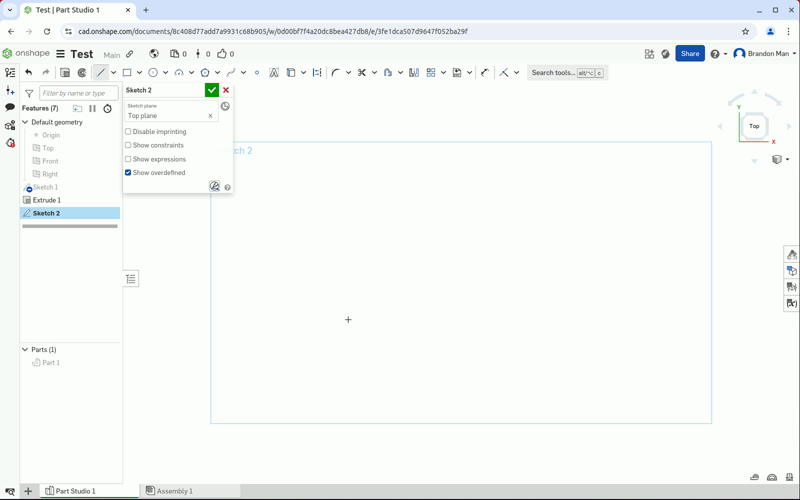
key_up(shift)
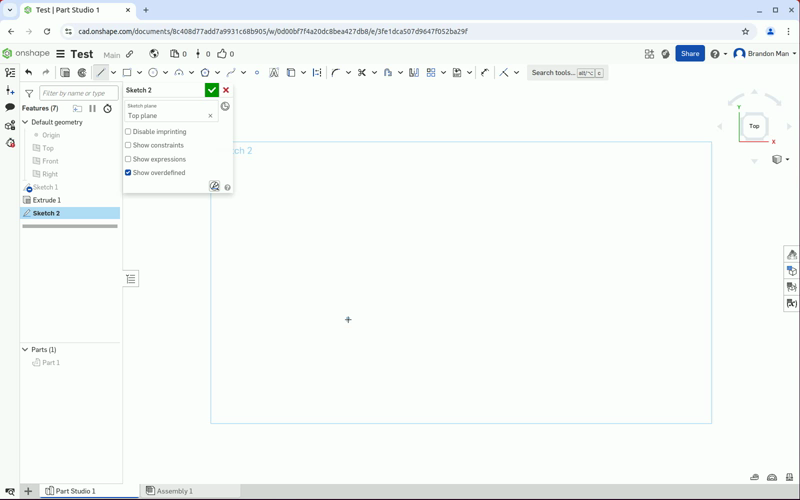
key_down(shift)
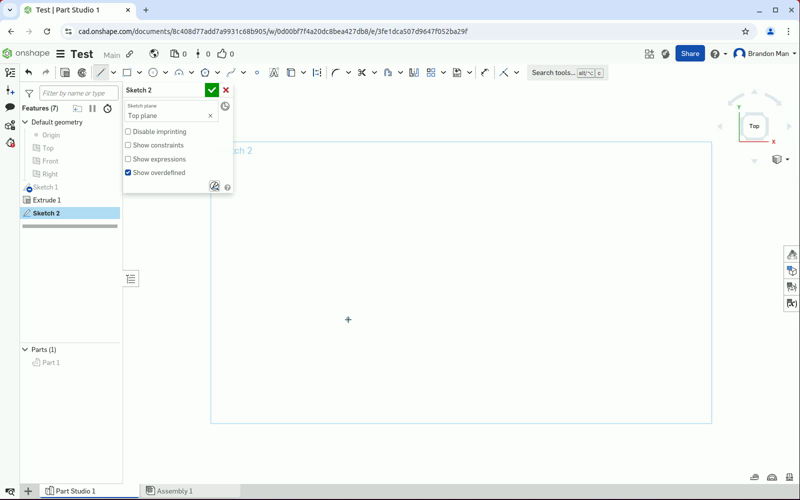
mouse_move(378, 319)
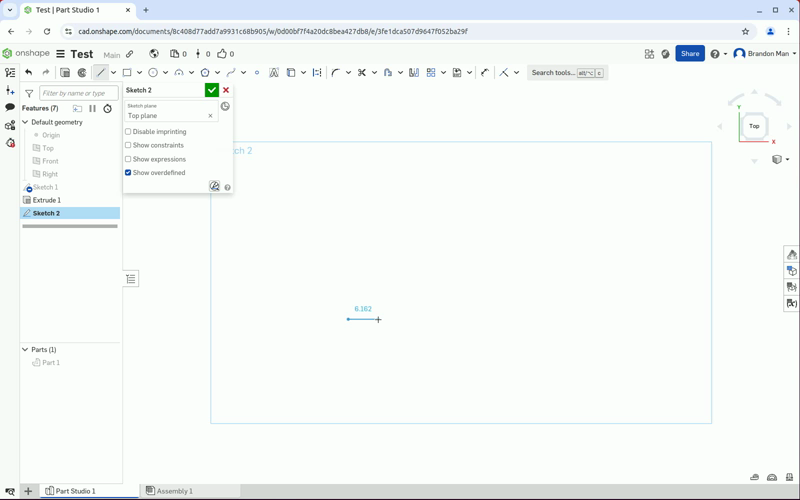
mouse_move(386, 319)
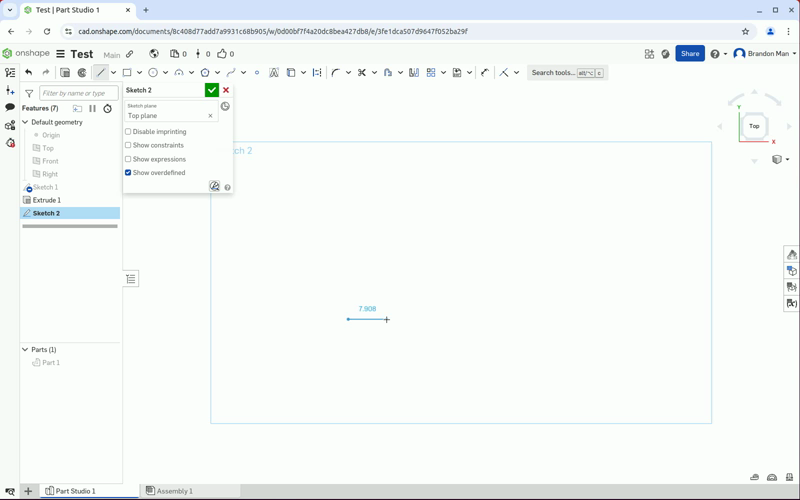
click(386, 319)
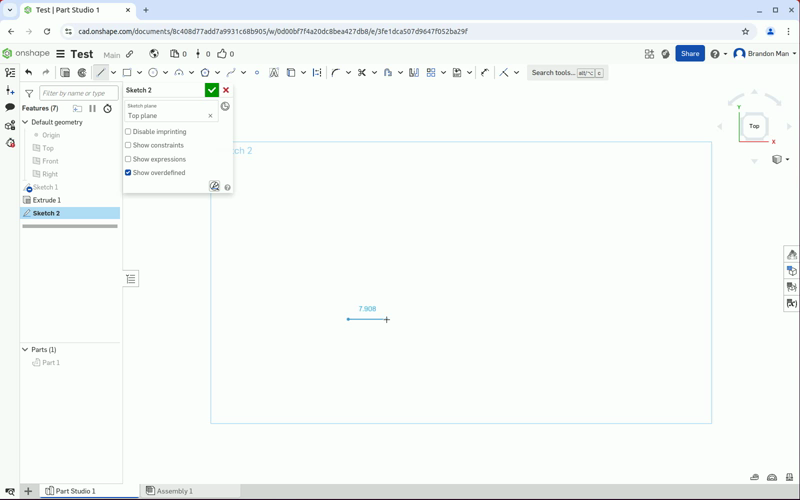
key_up(shift)
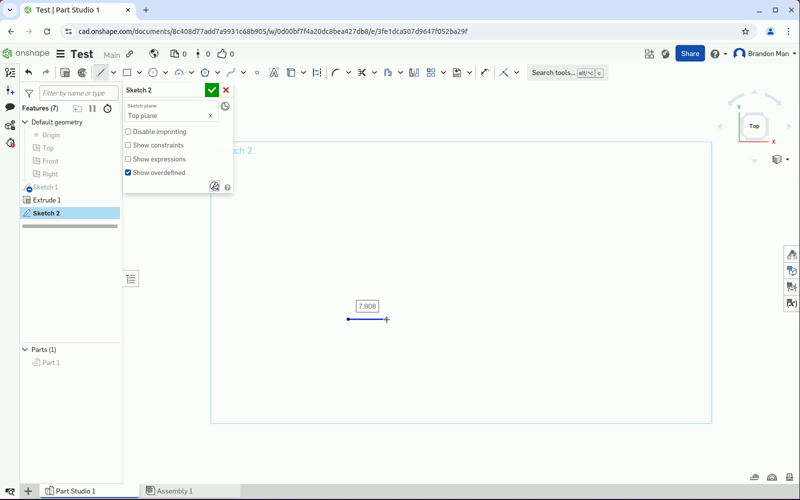
key_down(shift)
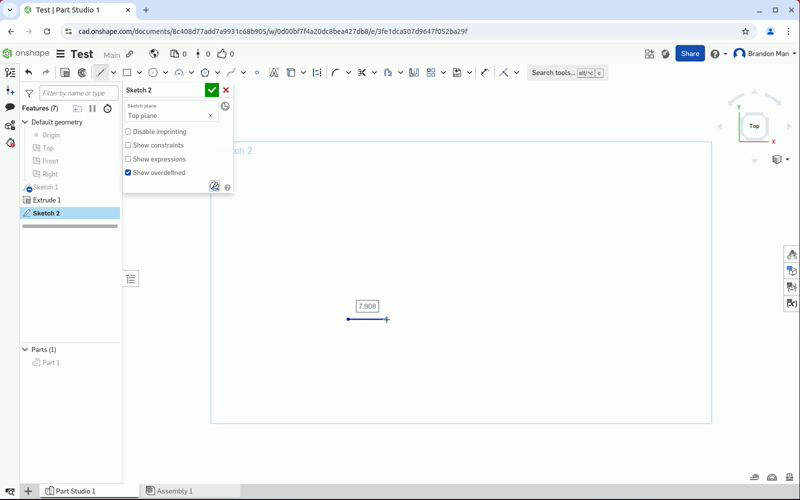
mouse_move(386, 247)
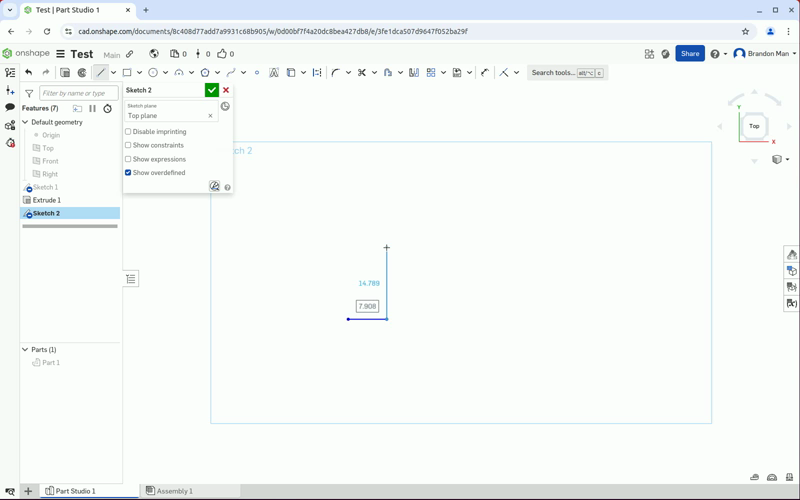
click(386, 247)
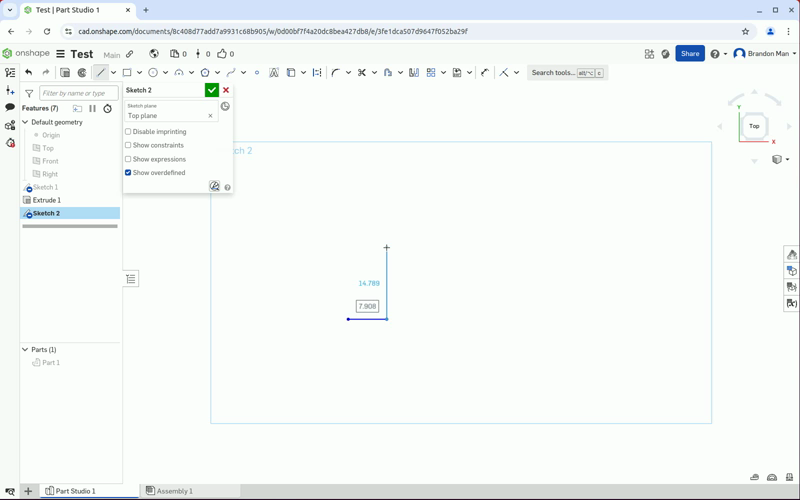
key_up(shift)
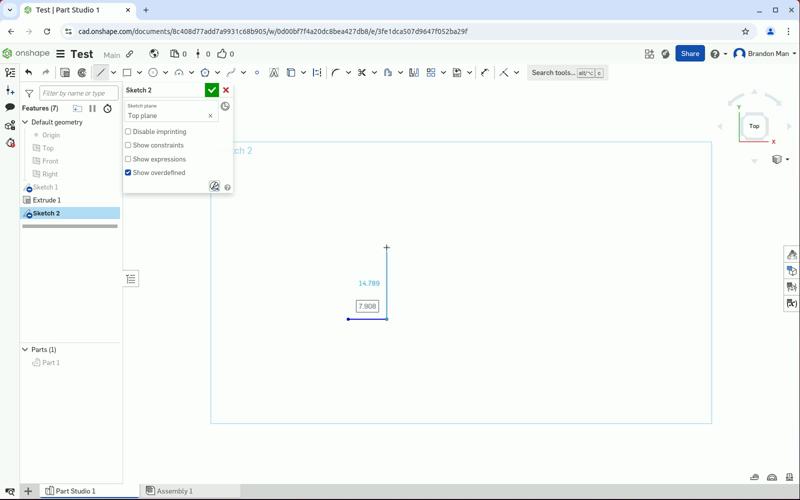
key_down(shift)
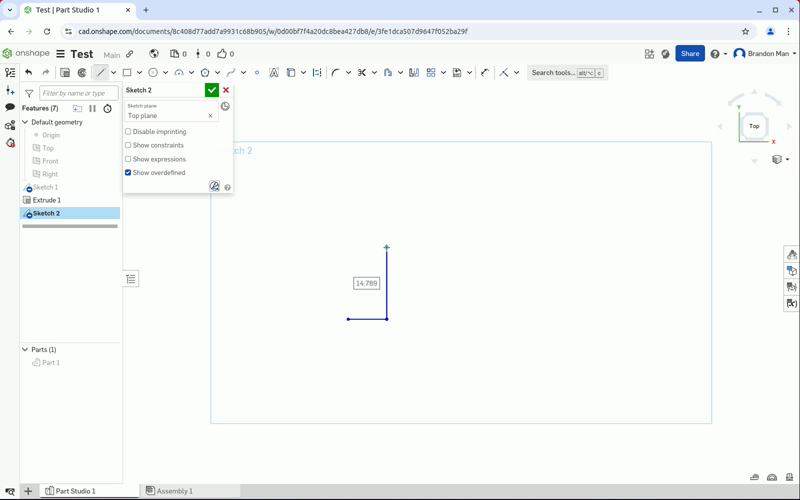
mouse_move(417, 247)
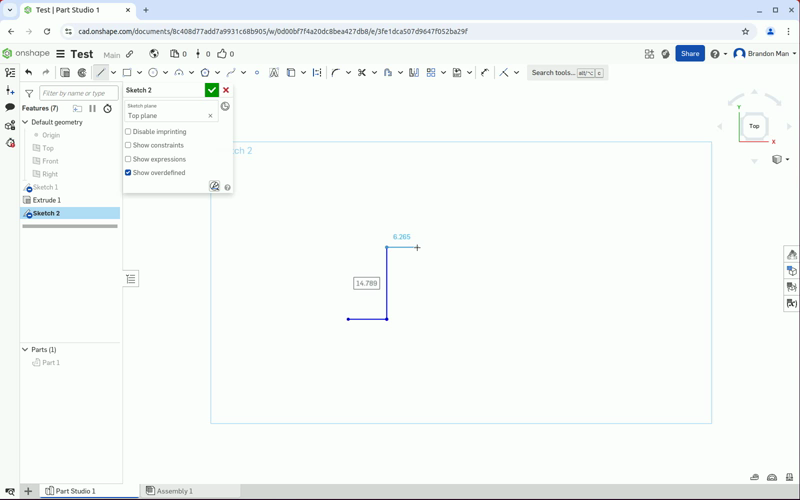
mouse_move(348, 247)
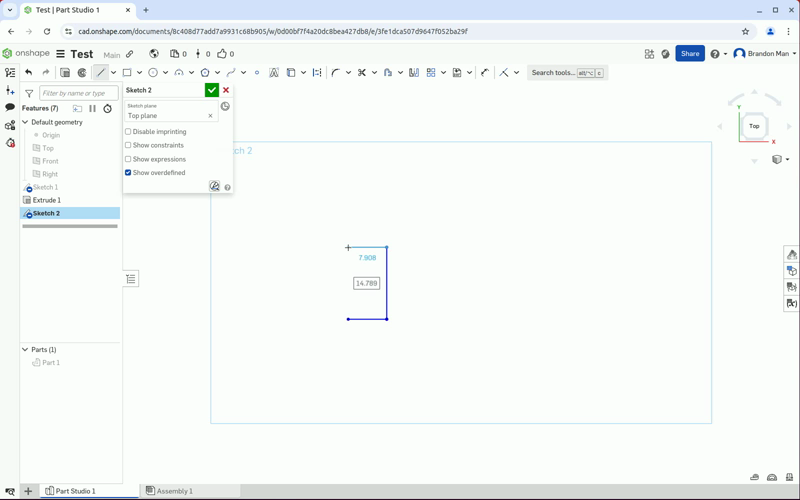
click(348, 247)
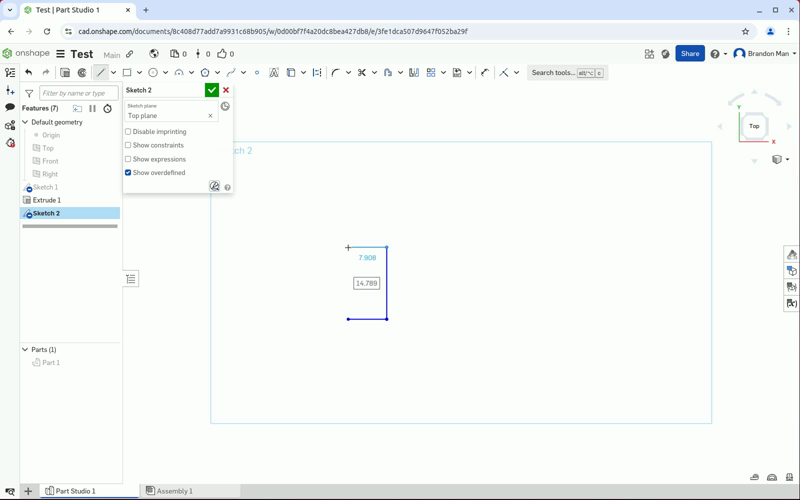
key_up(shift)
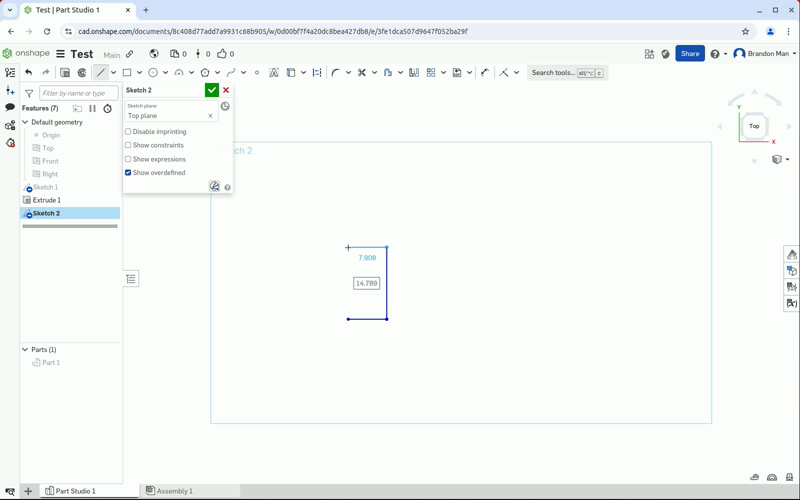
key_down(shift)
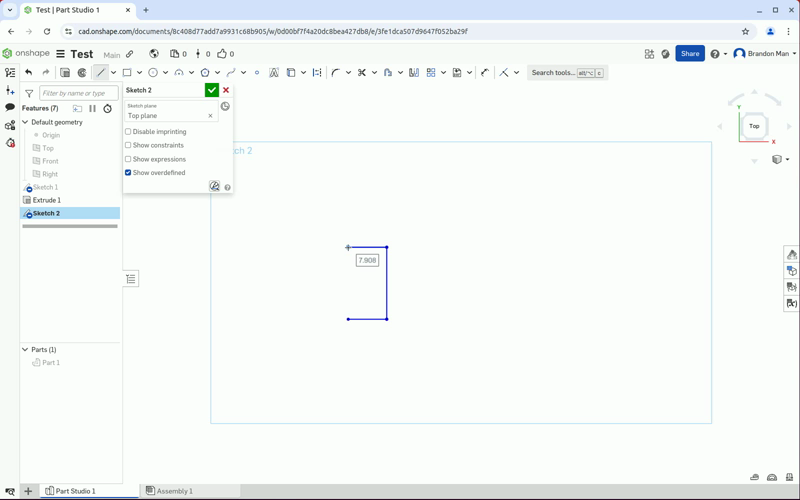
mouse_move(348, 319)
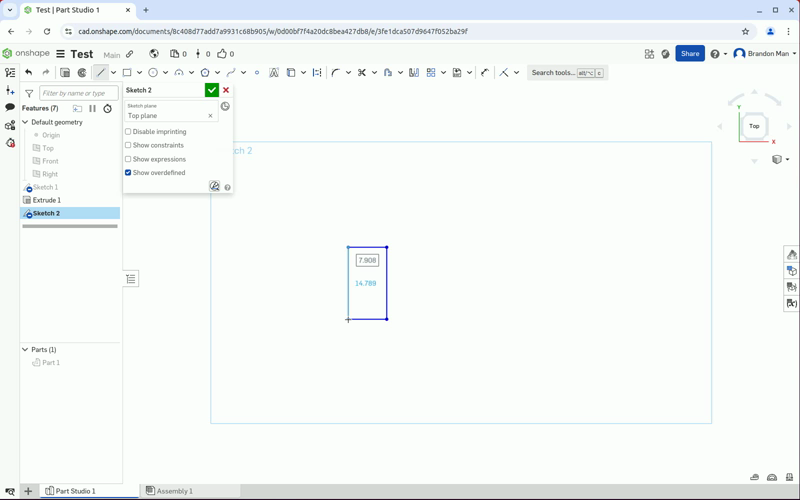
key_up(shift)
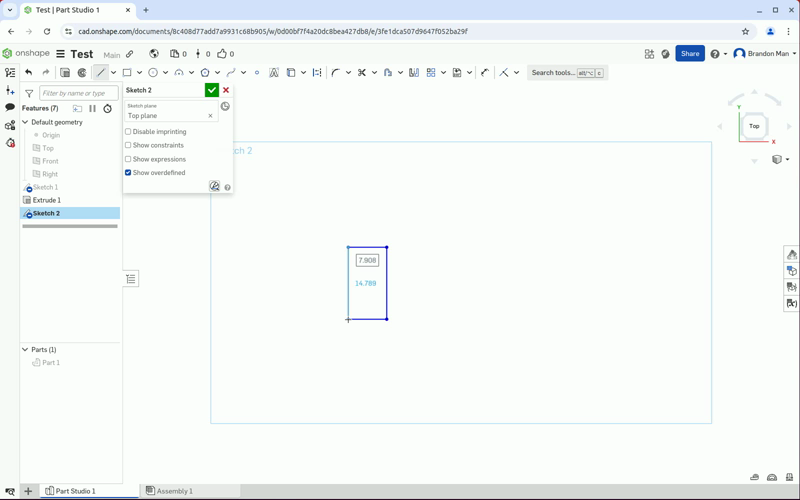
click(348, 319)
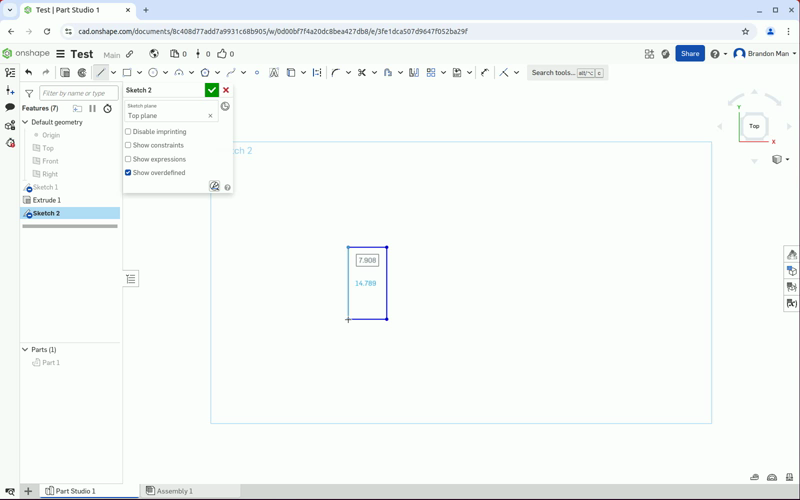
key(esc)
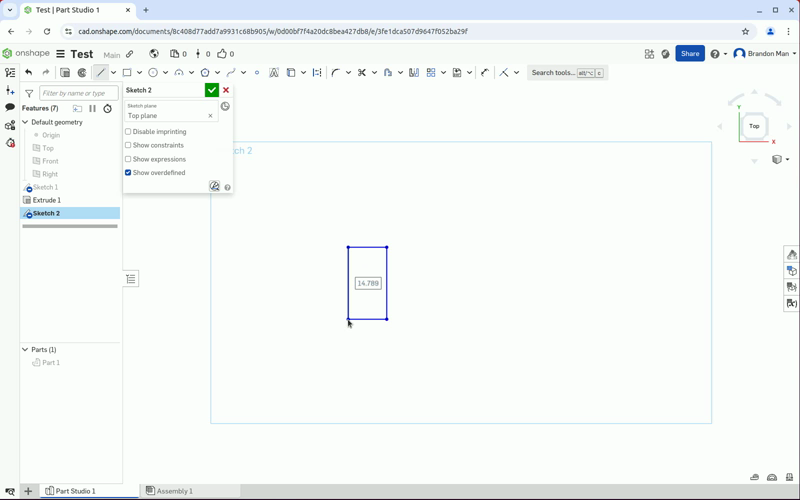
key(c)
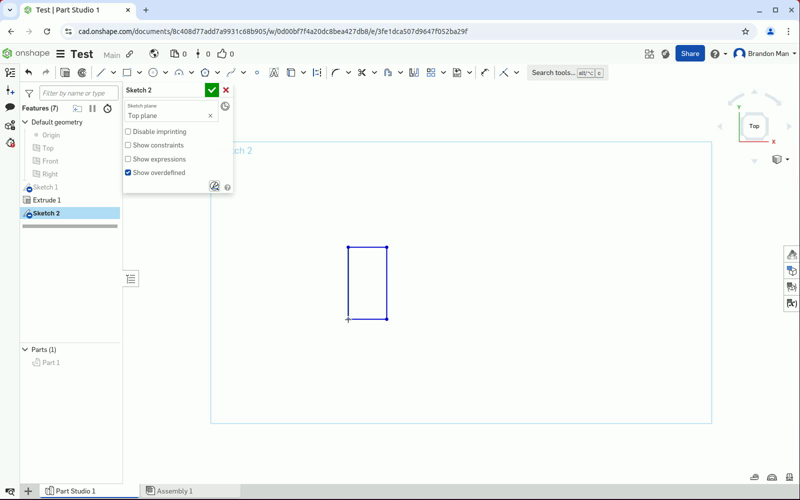
key_down(shift)
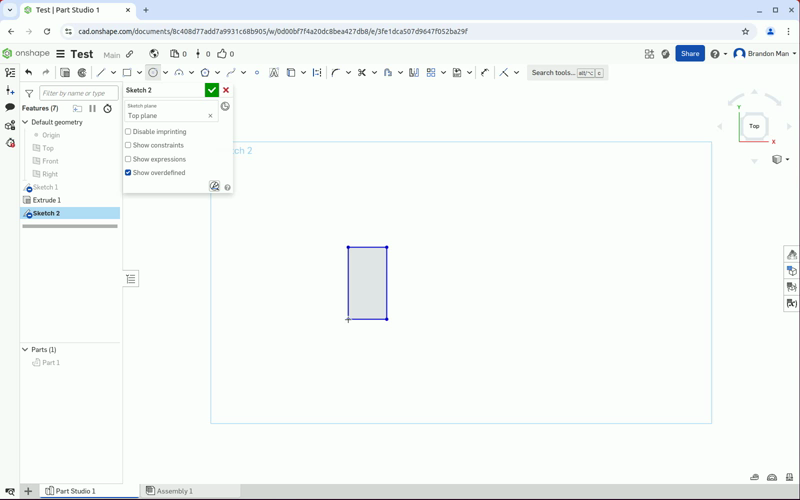
mouse_move(364, 282)
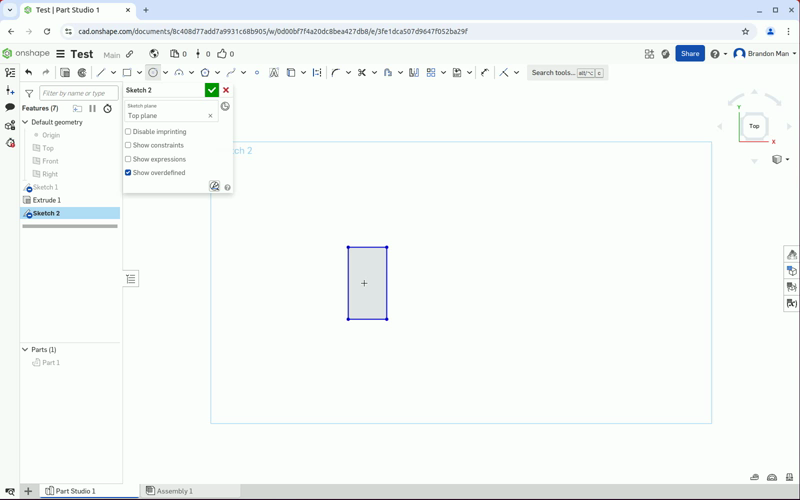
click(364, 282)
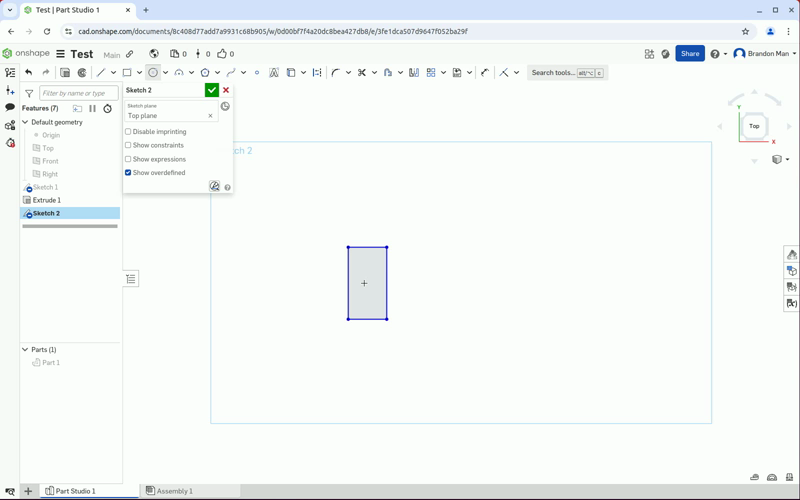
key_up(shift)
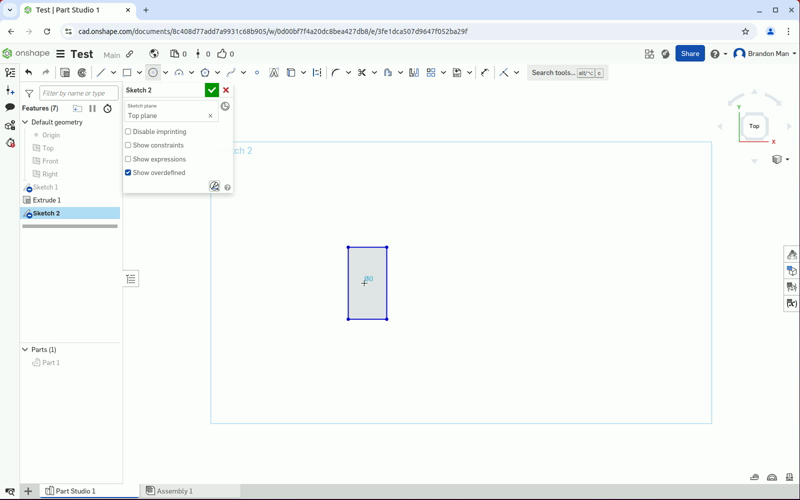
mouse_move(371, 282)
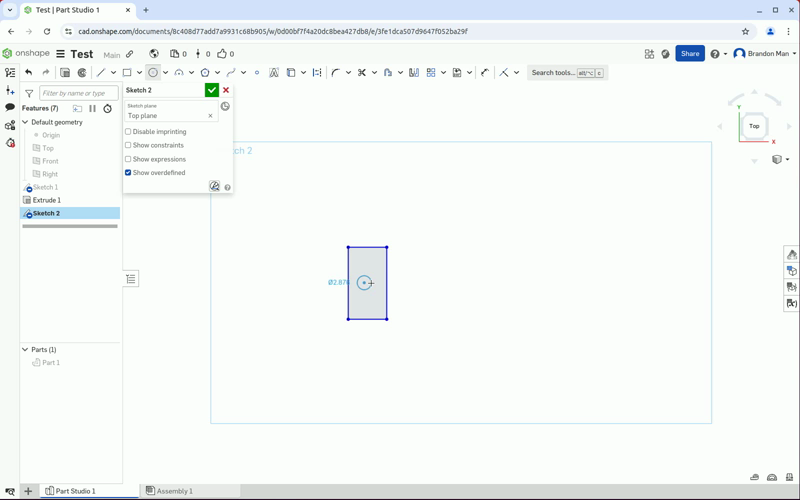
click(371, 282)
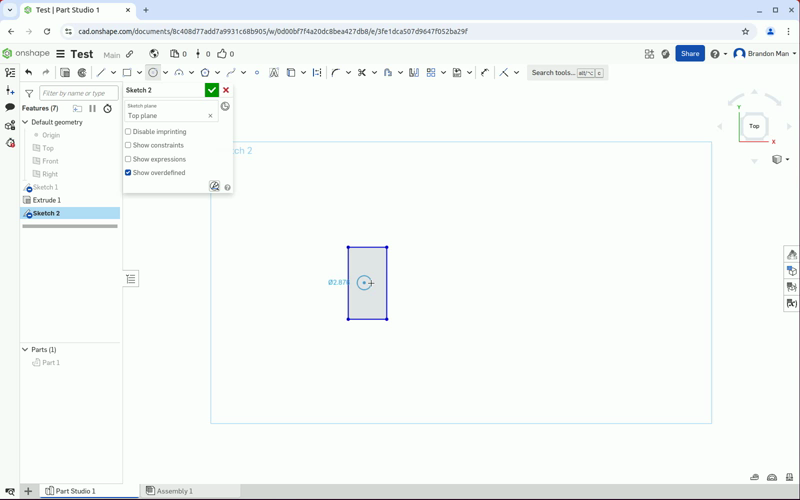
key(esc)
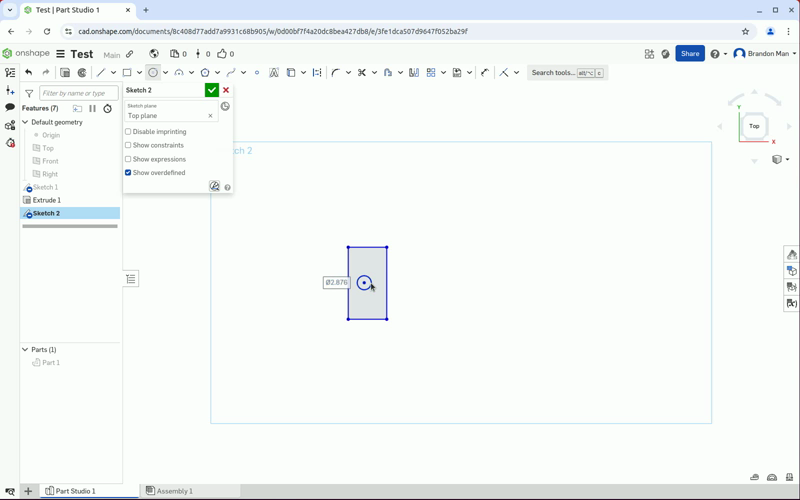
mouse_move(351, 311)
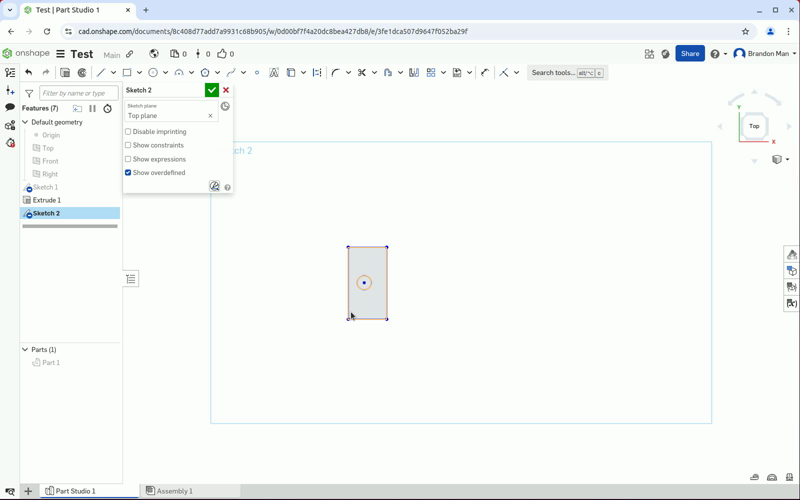
click(351, 311)
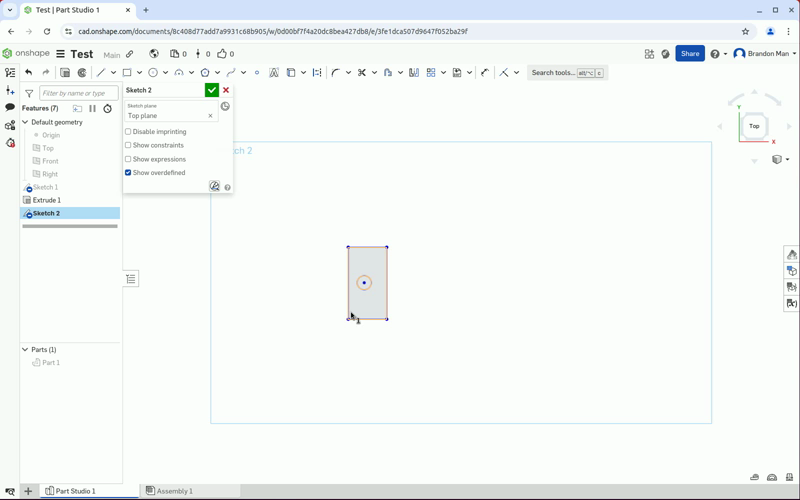
mouse_move(73, 352)
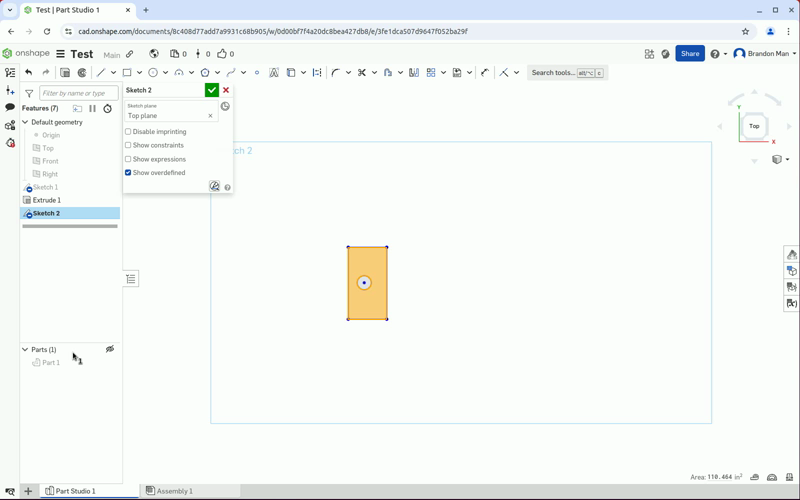
key(shift+y)
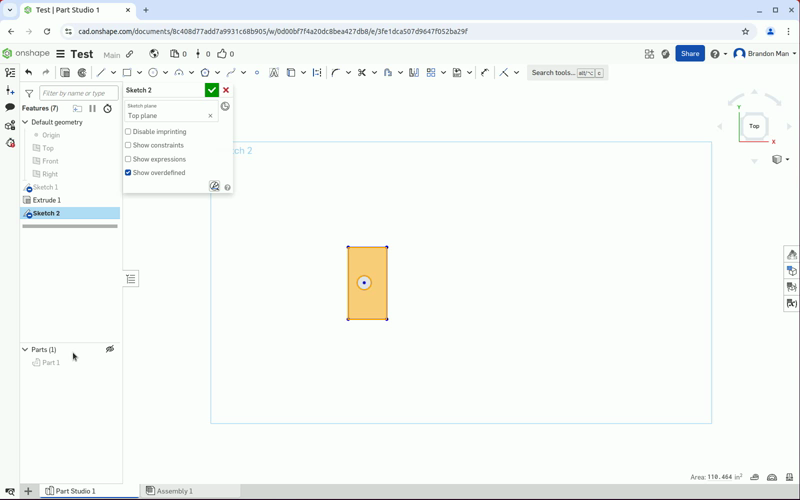
key(shift+e)
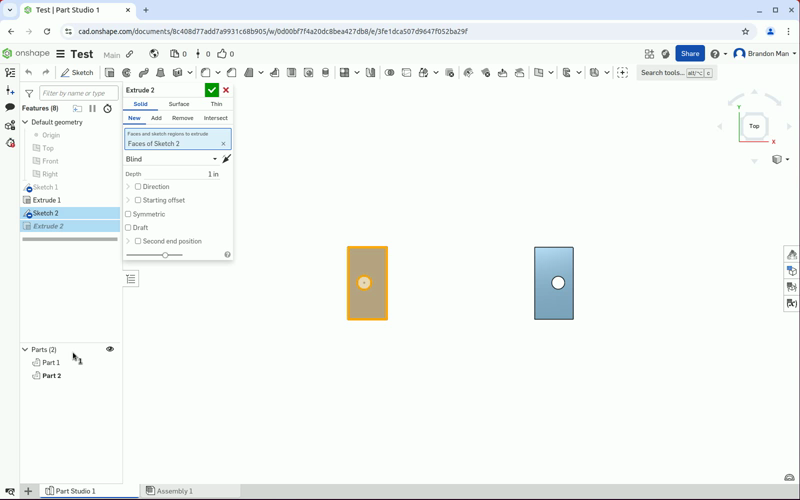
mouse_move(143, 106)
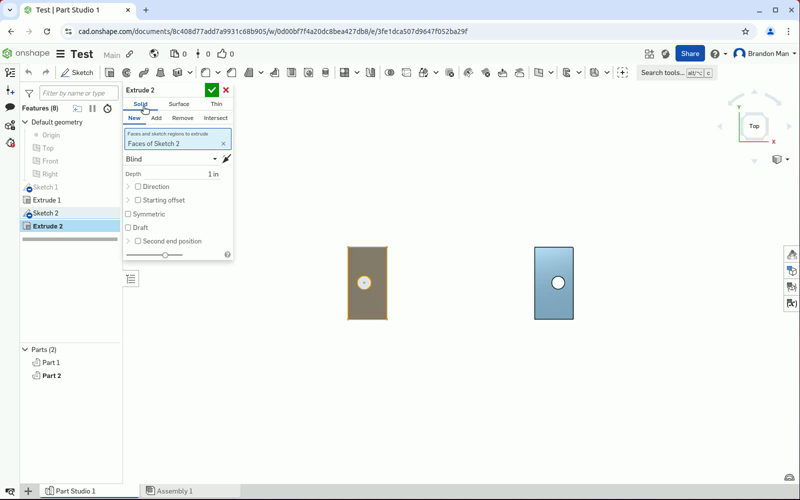
click(143, 106)
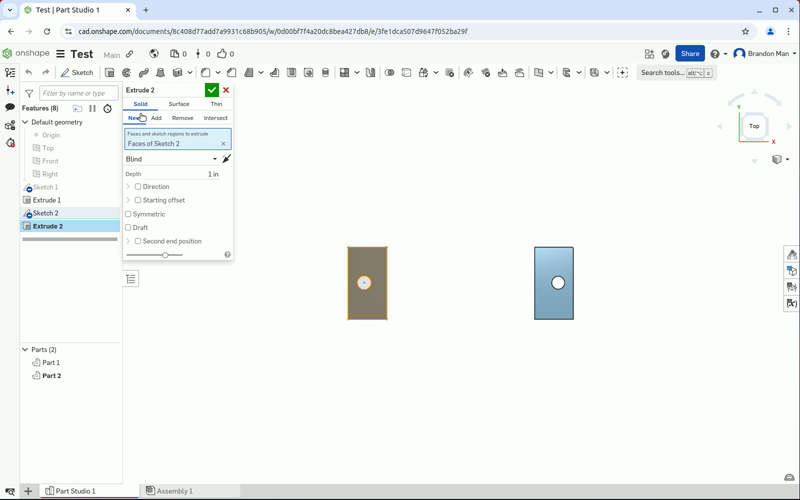
mouse_move(137, 120)
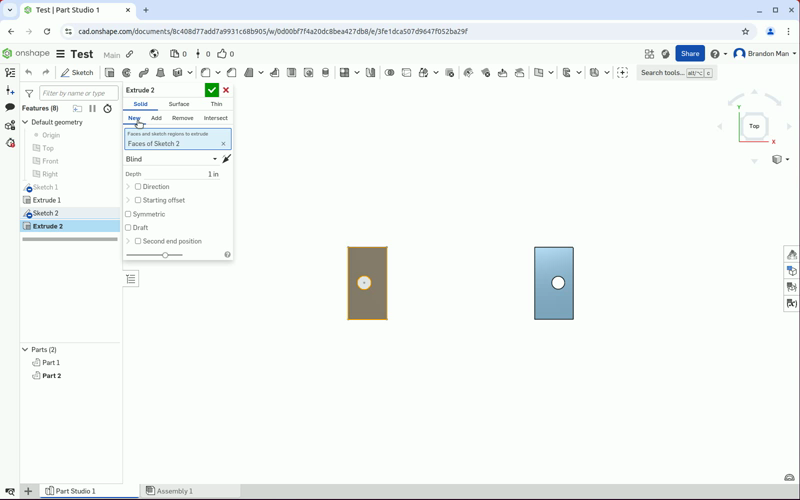
click(137, 120)
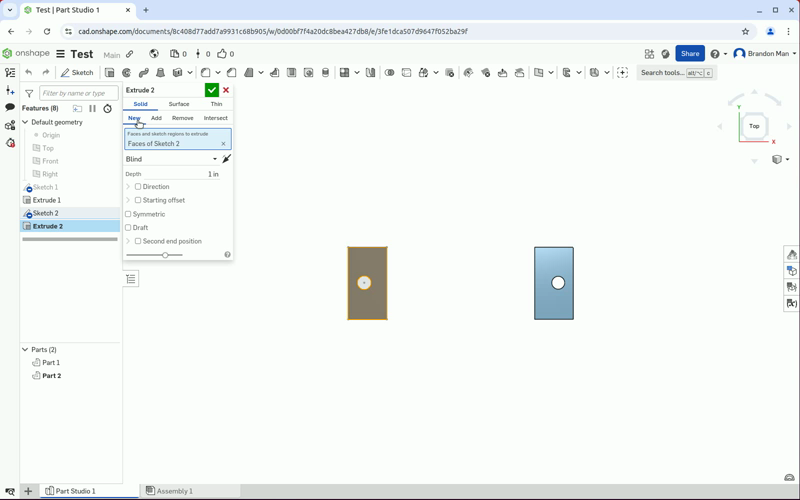
key(tab, 4)
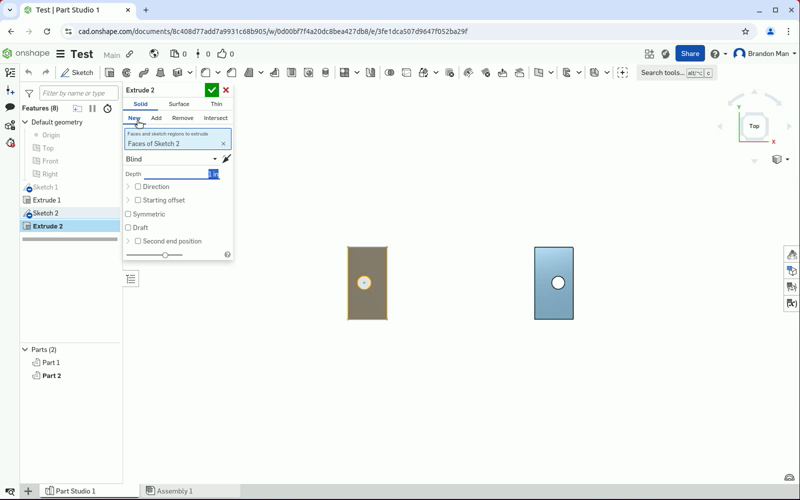
text(4.092)
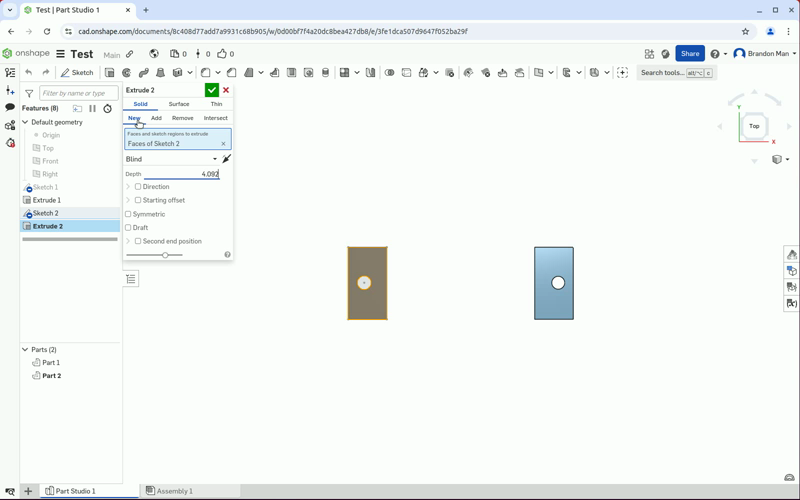
key(enter)
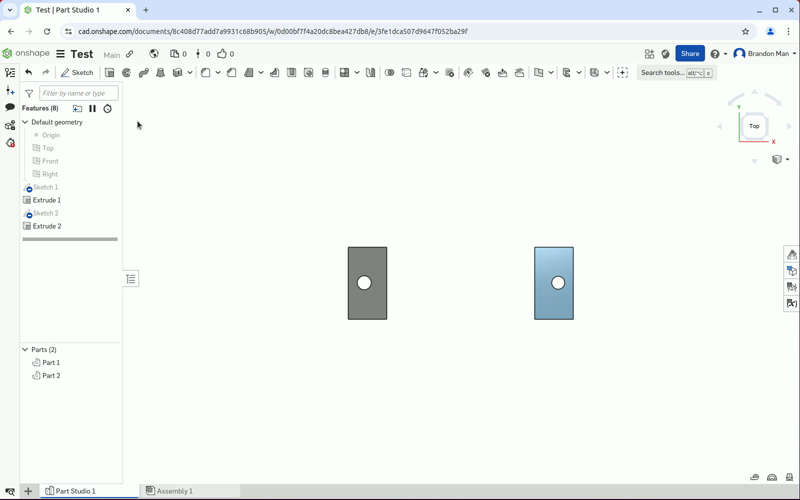
key(shift+h)
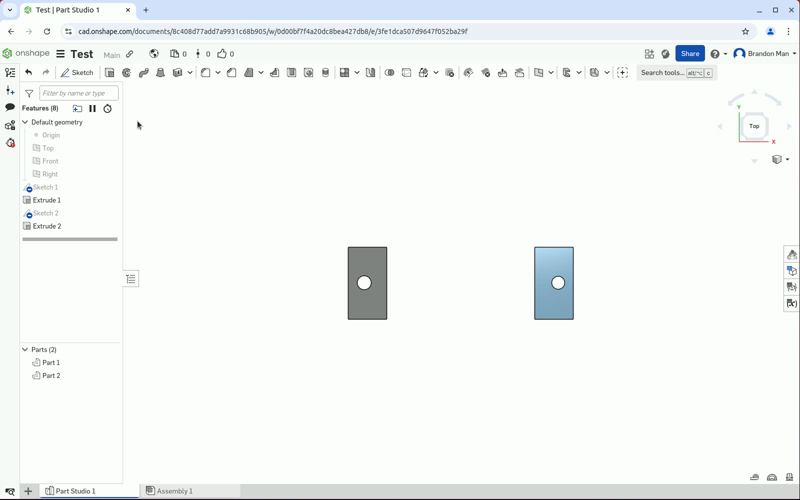
key(shift+h)
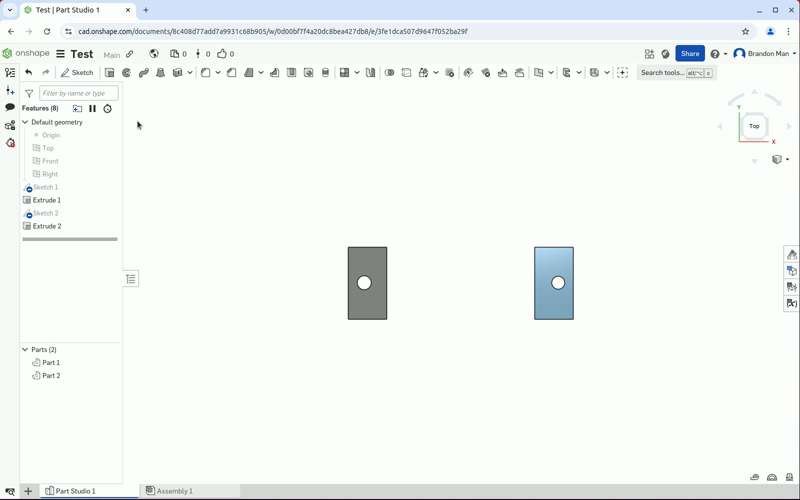
mouse_move(73, 189)
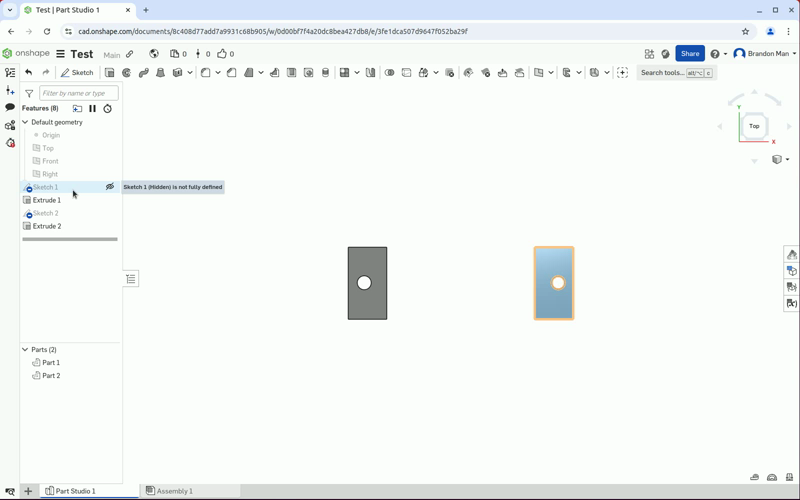
click(73, 189)
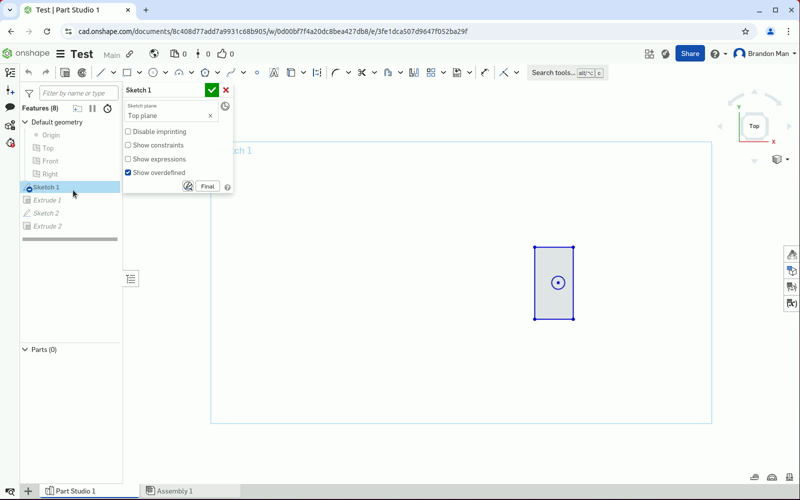
mouse_move(229, 92)
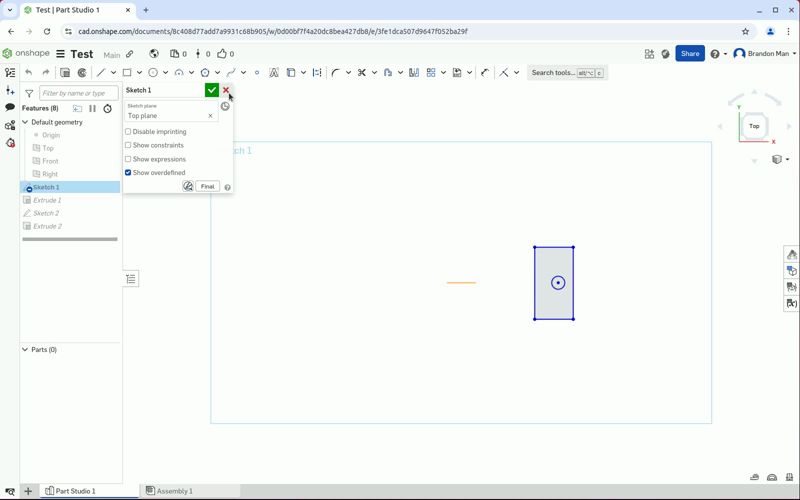
click(229, 92)
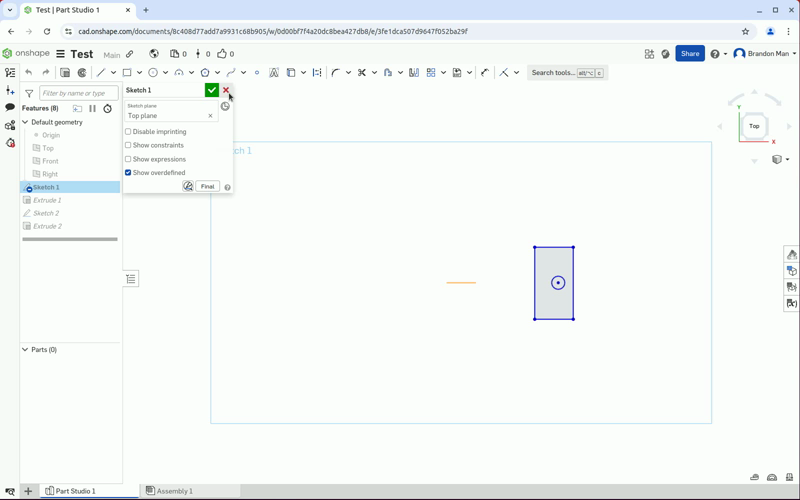
key(shift+s)
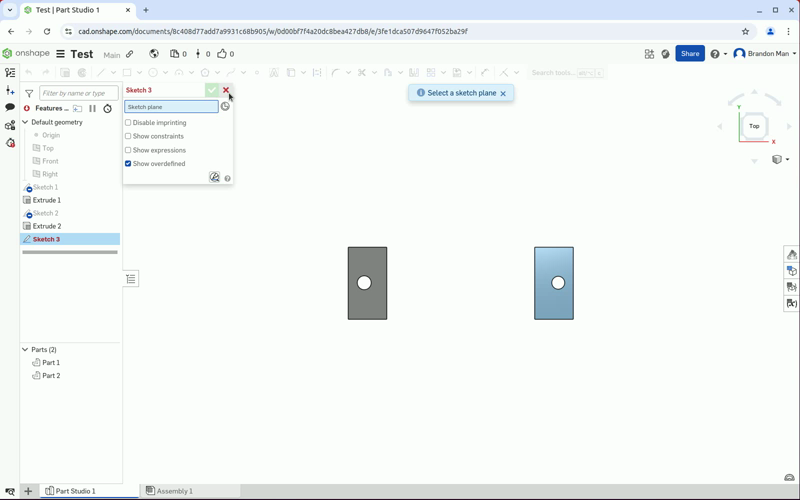
mouse_move(73, 150)
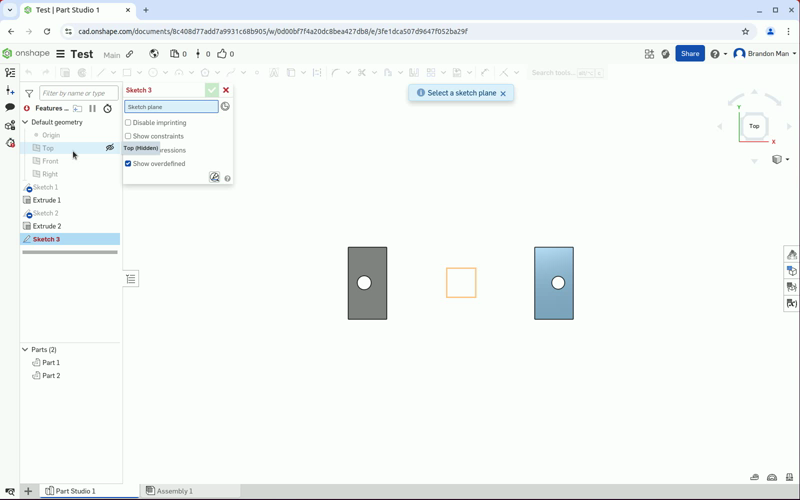
click(73, 150)
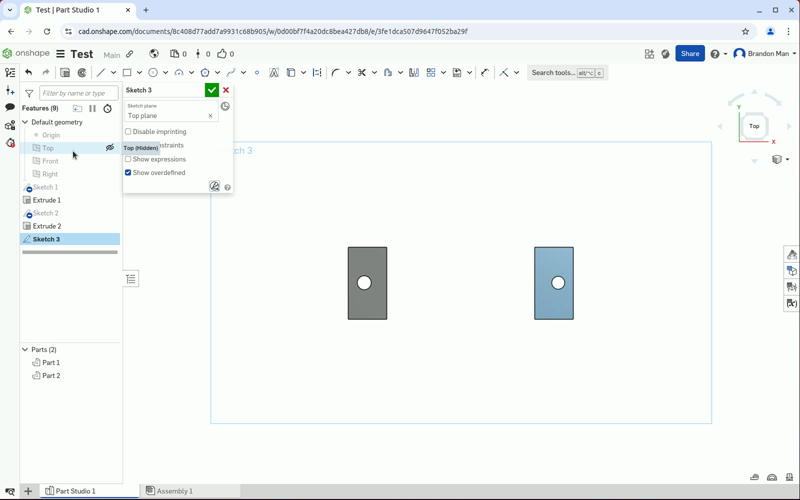
mouse_move(73, 352)
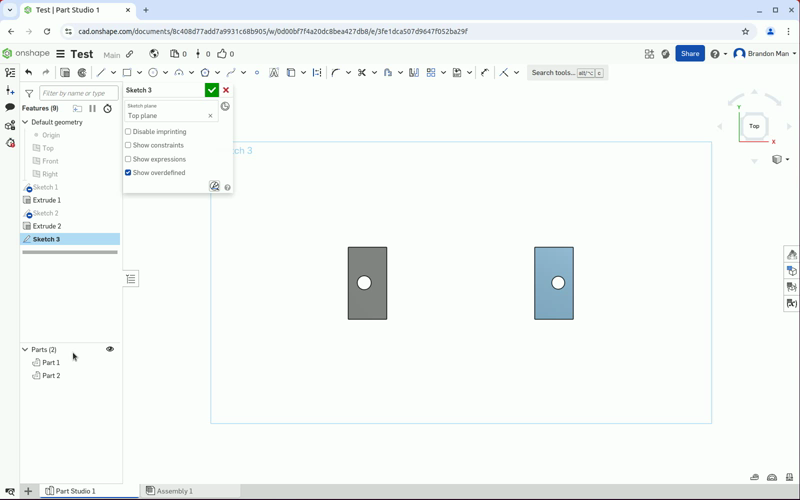
key(y)
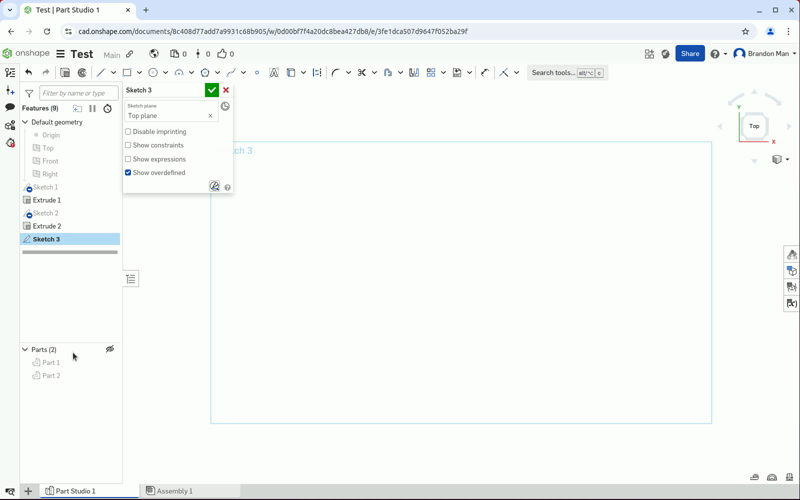
key(l)
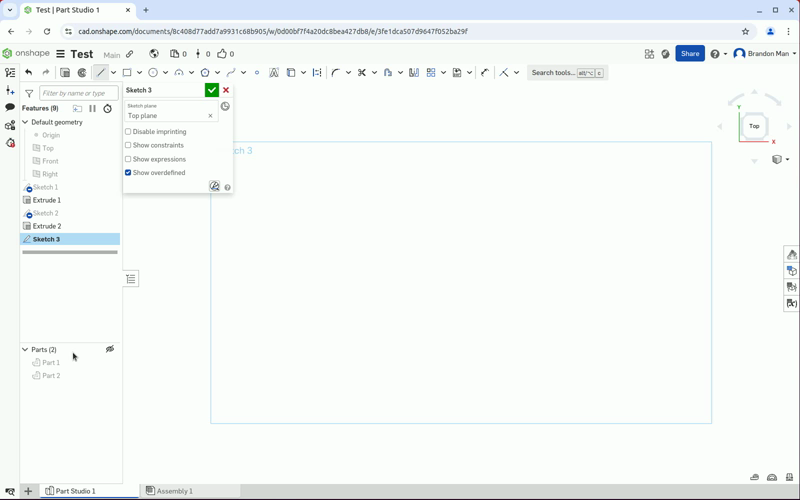
key_down(shift)
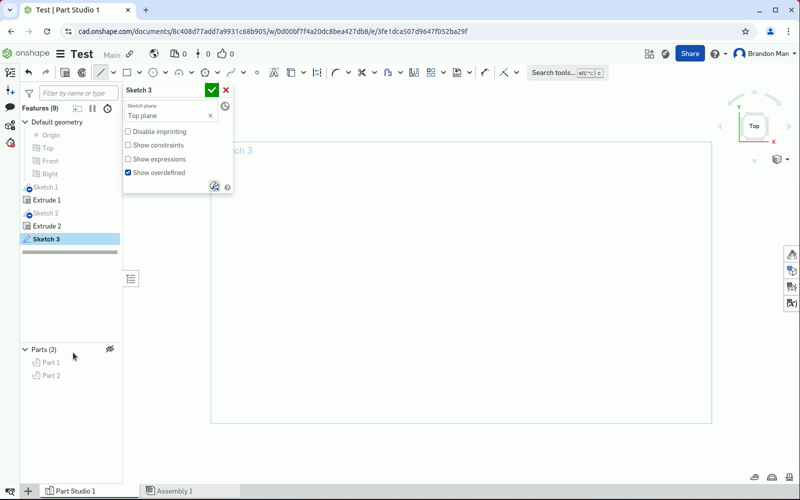
mouse_move(386, 319)
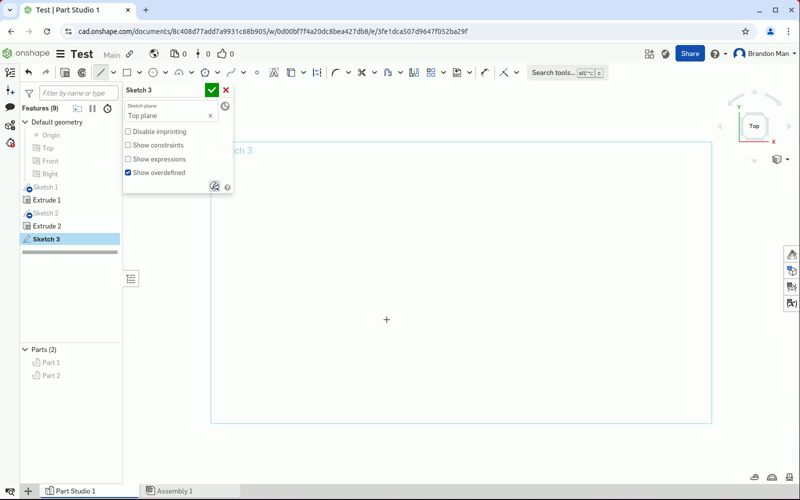
click(386, 319)
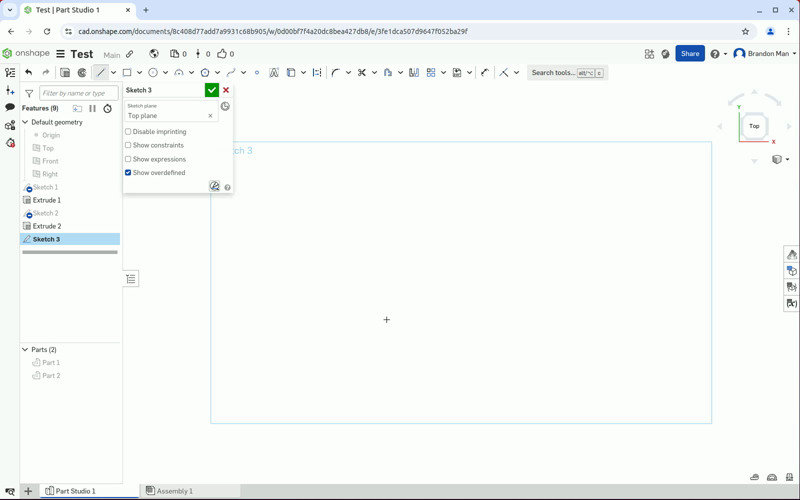
key_up(shift)
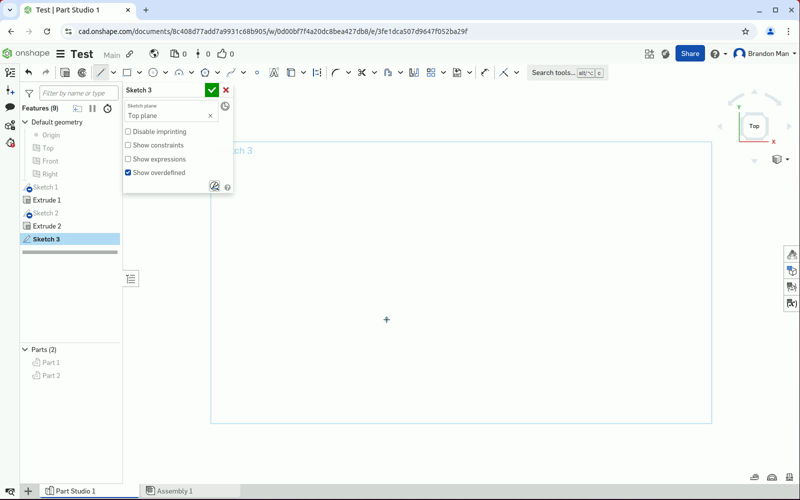
key_down(shift)
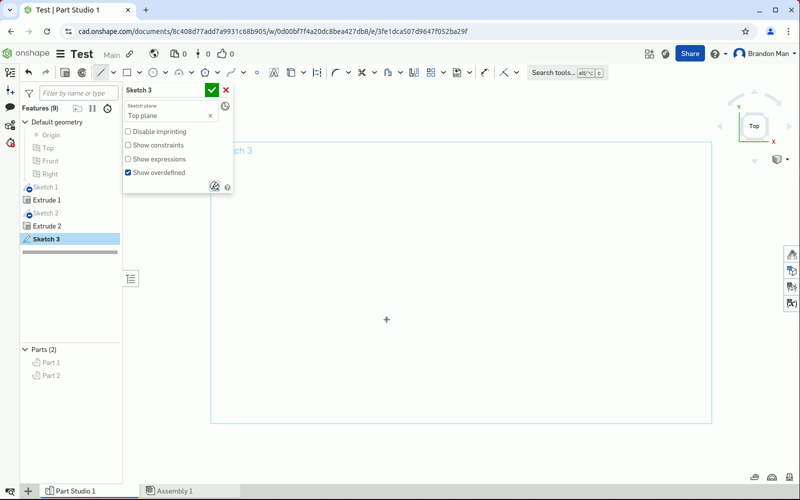
mouse_move(534, 319)
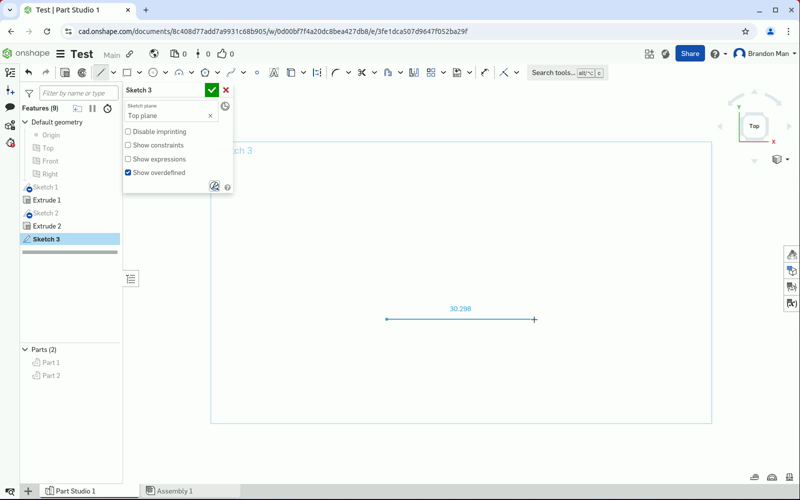
click(534, 319)
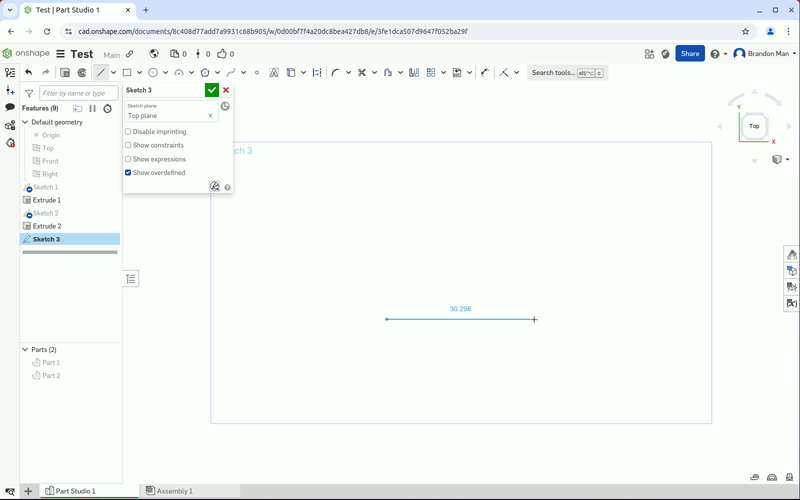
key_up(shift)
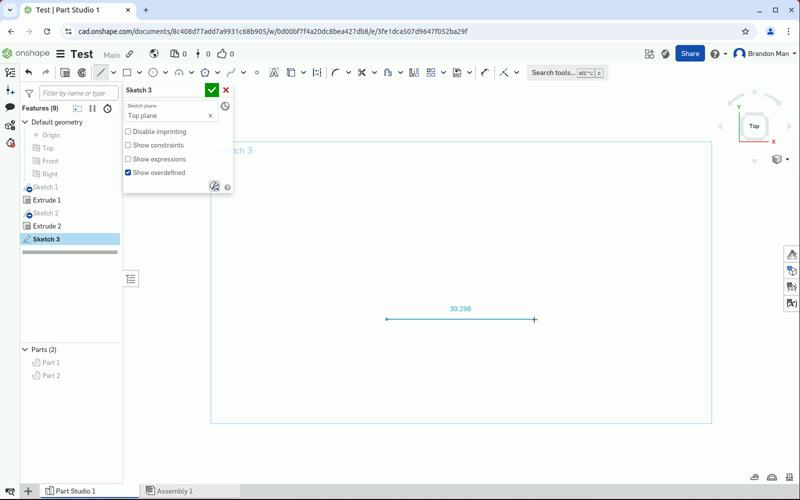
key_down(shift)
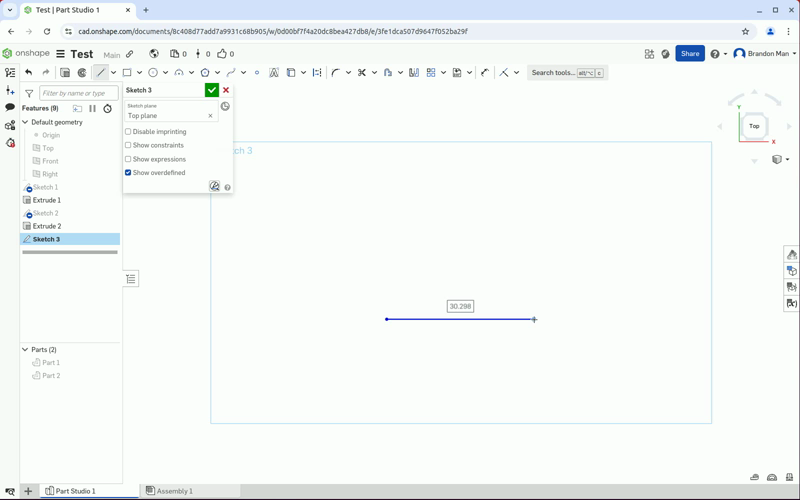
mouse_move(534, 247)
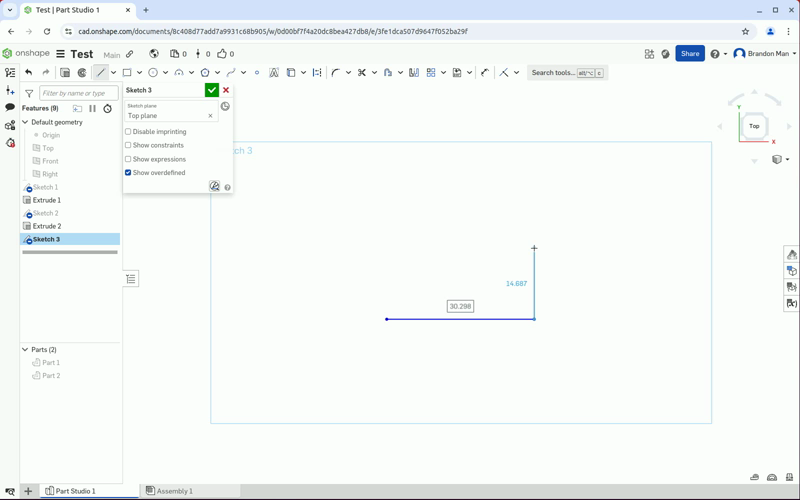
click(534, 247)
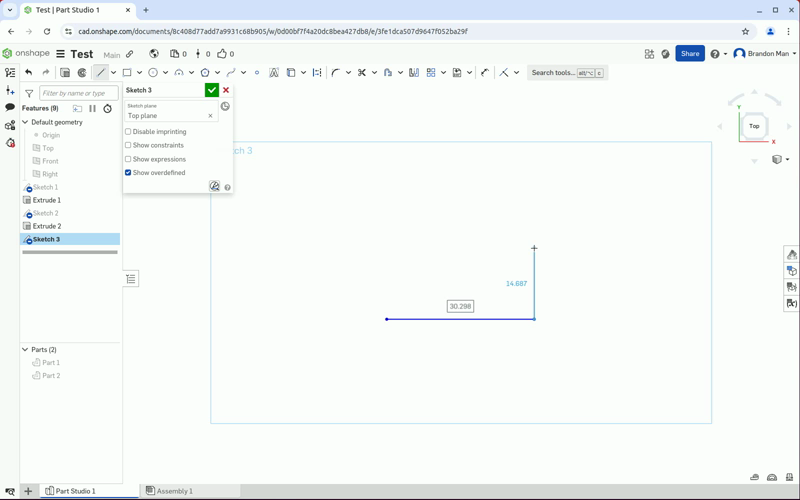
key_up(shift)
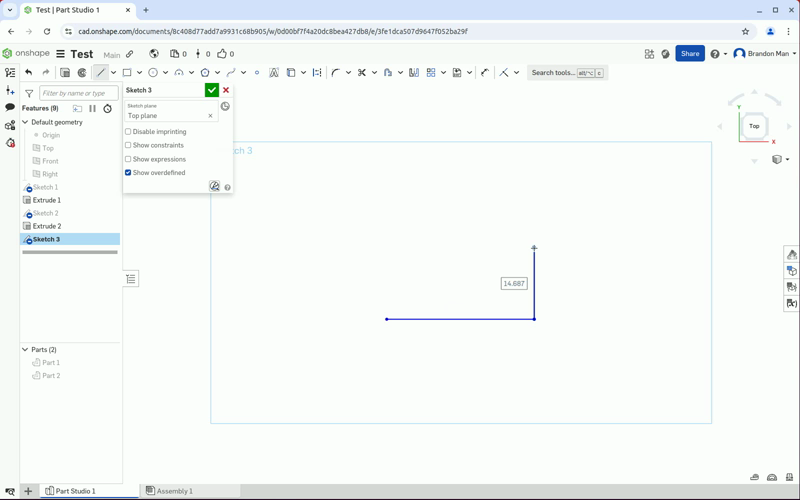
key_down(shift)
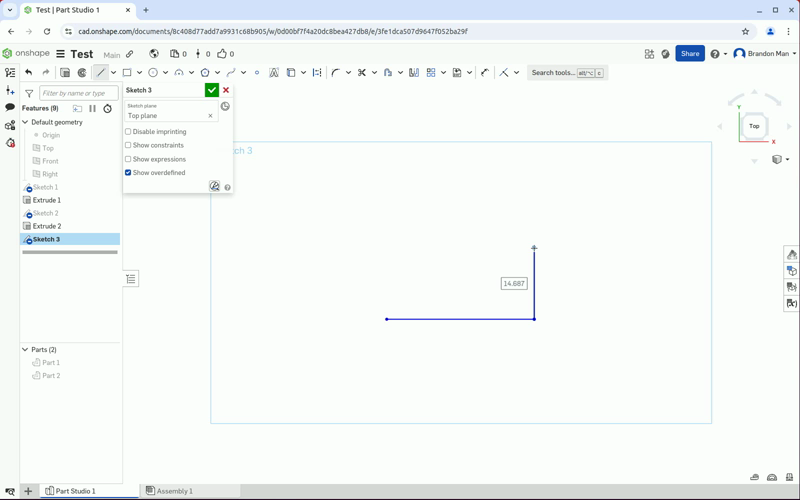
mouse_move(386, 247)
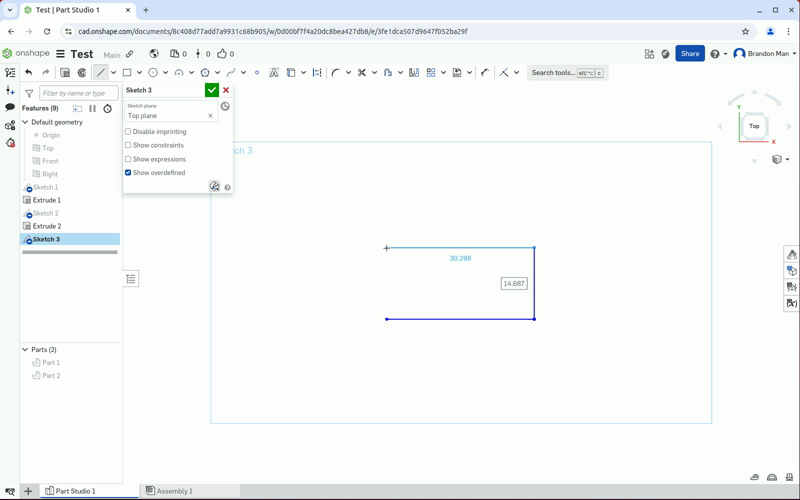
click(386, 247)
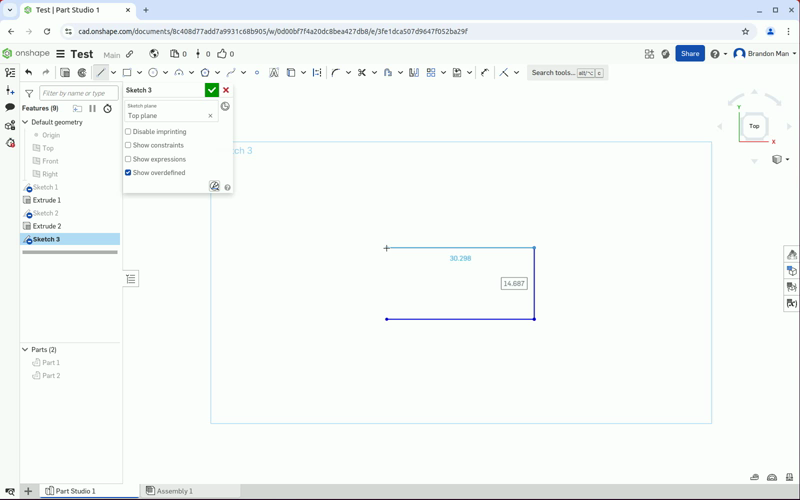
key_up(shift)
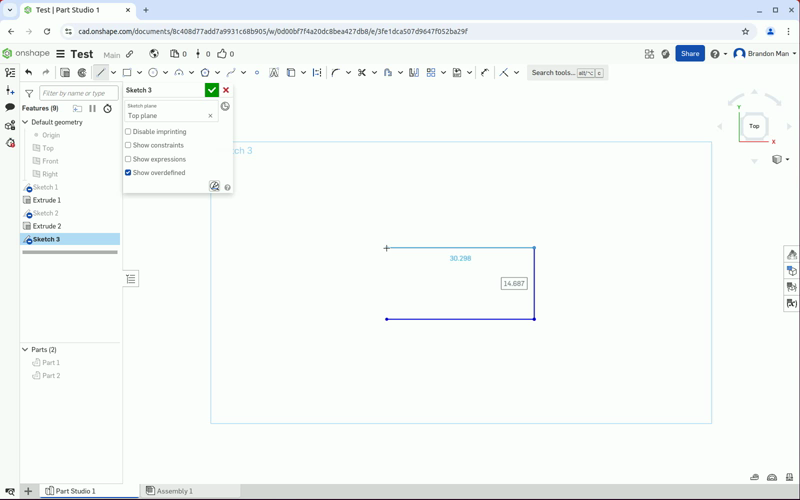
key_down(shift)
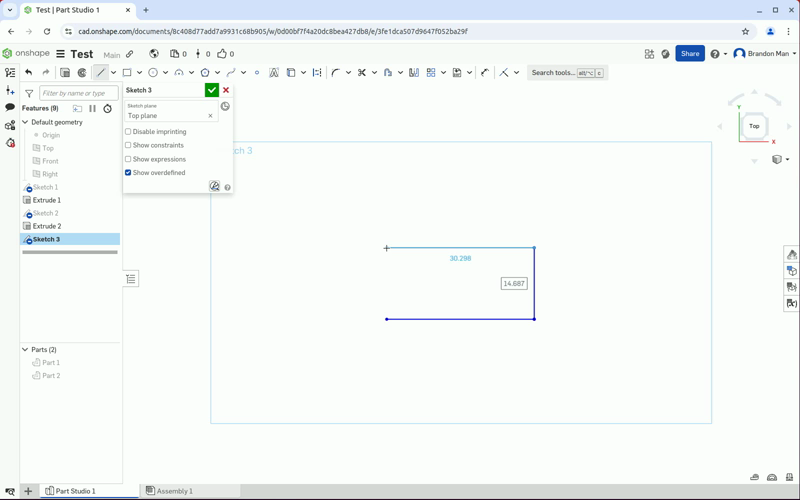
mouse_move(386, 319)
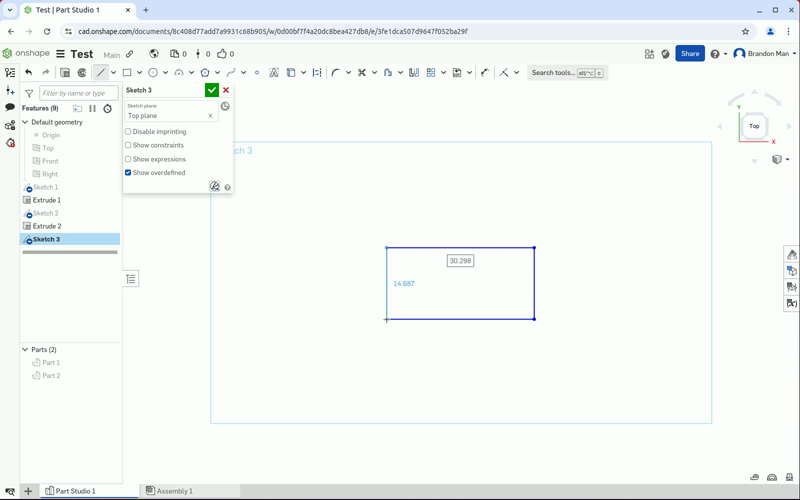
key_up(shift)
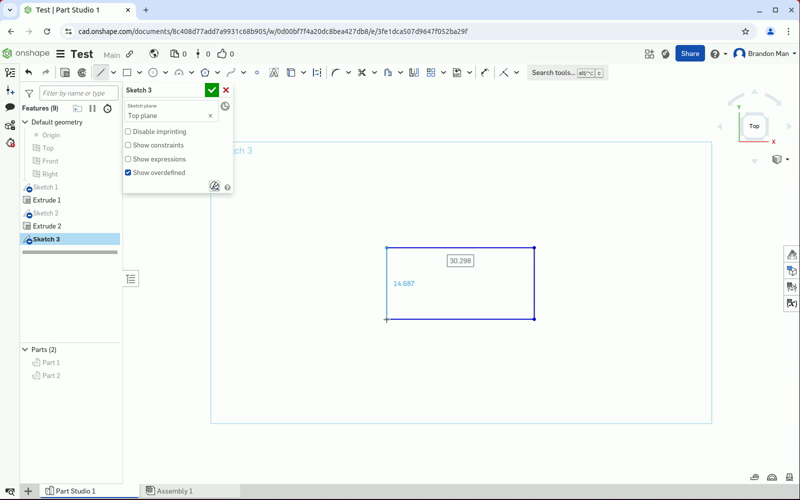
click(386, 319)
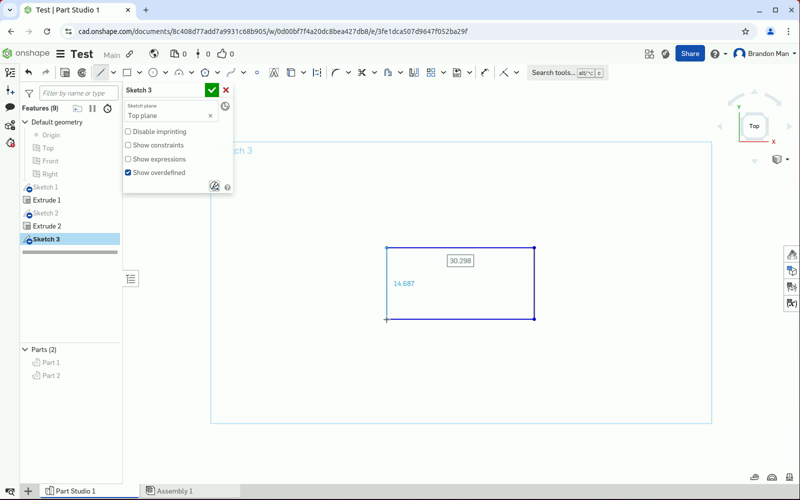
key(esc)
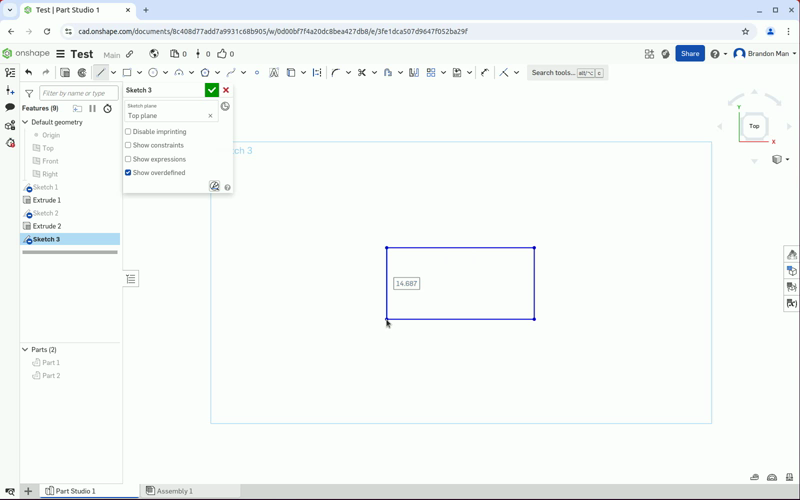
key(c)
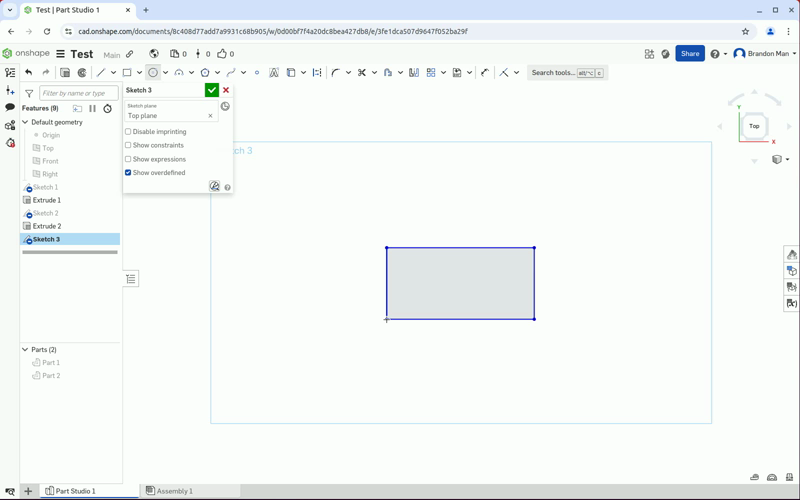
key_down(shift)
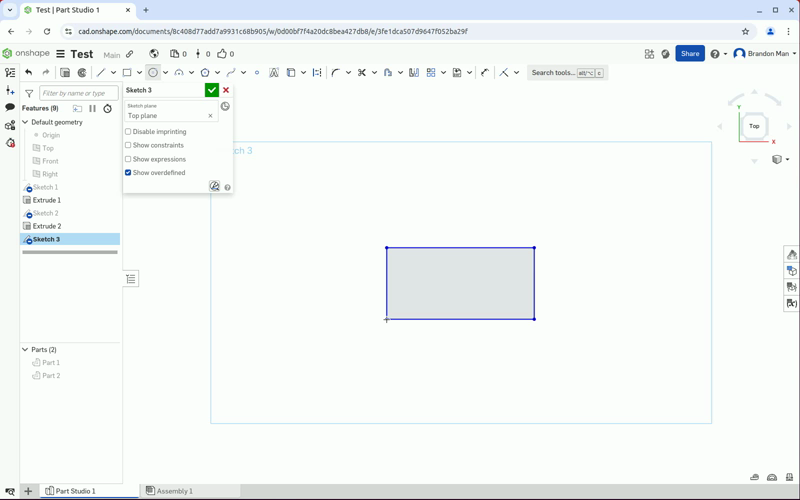
mouse_move(396, 283)
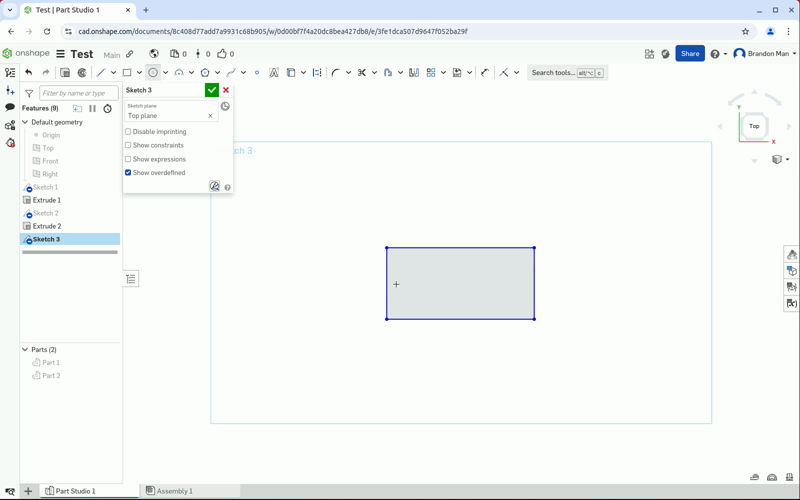
click(396, 283)
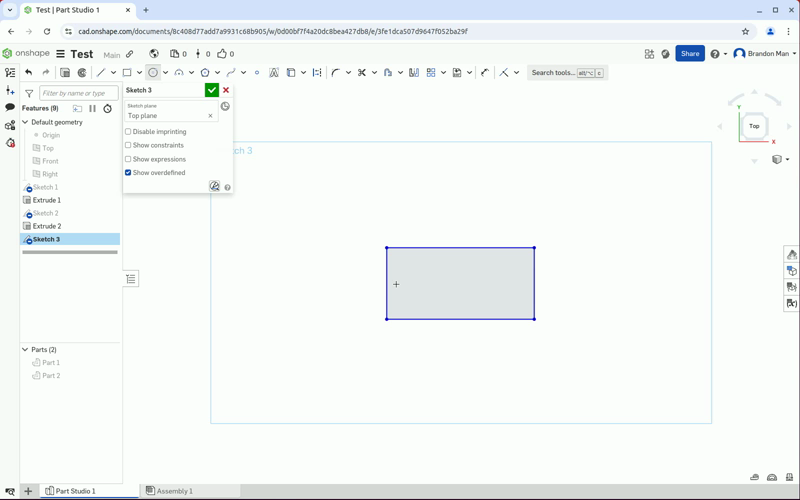
key_up(shift)
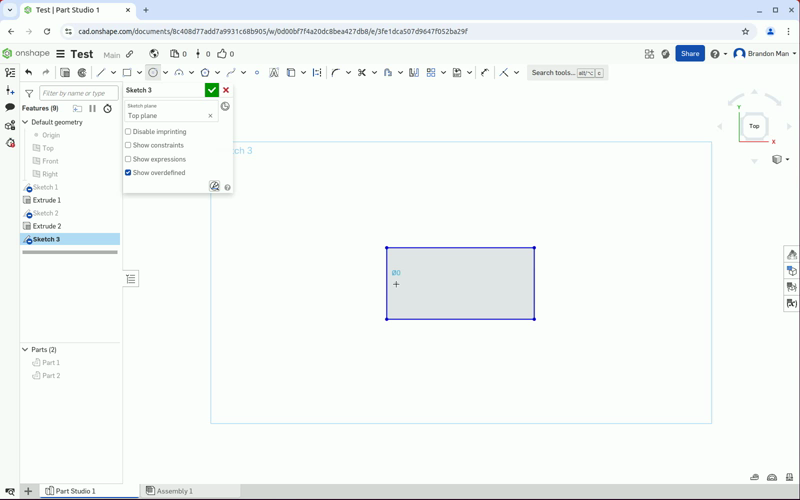
mouse_move(402, 283)
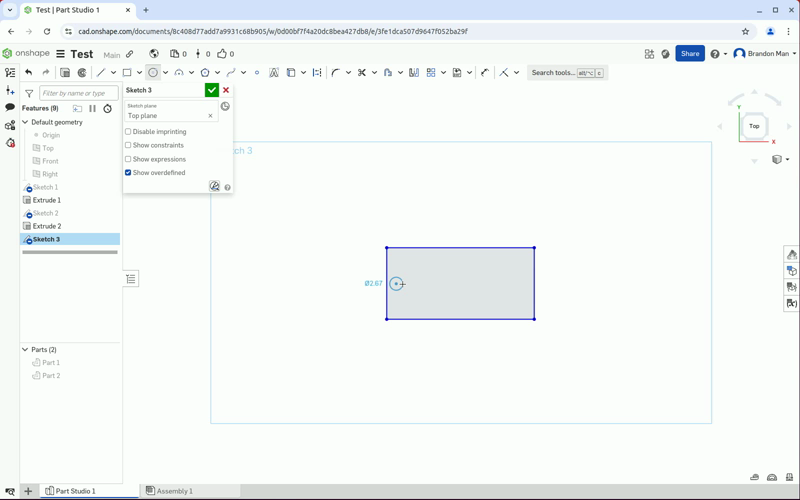
click(402, 283)
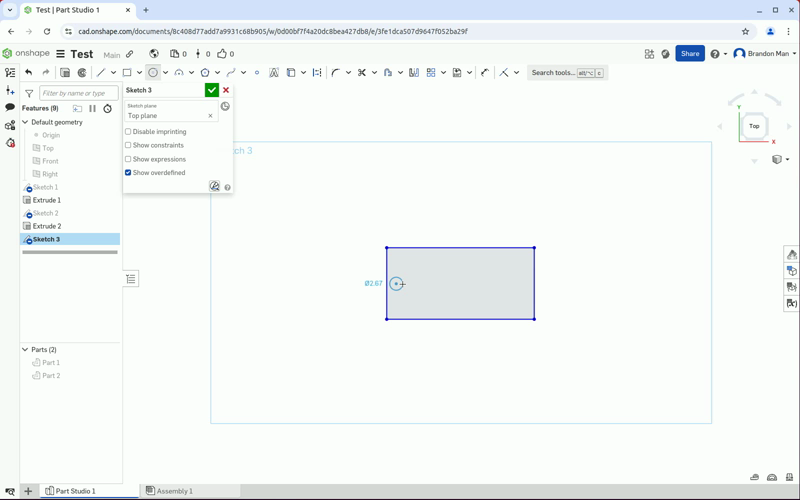
key(esc)
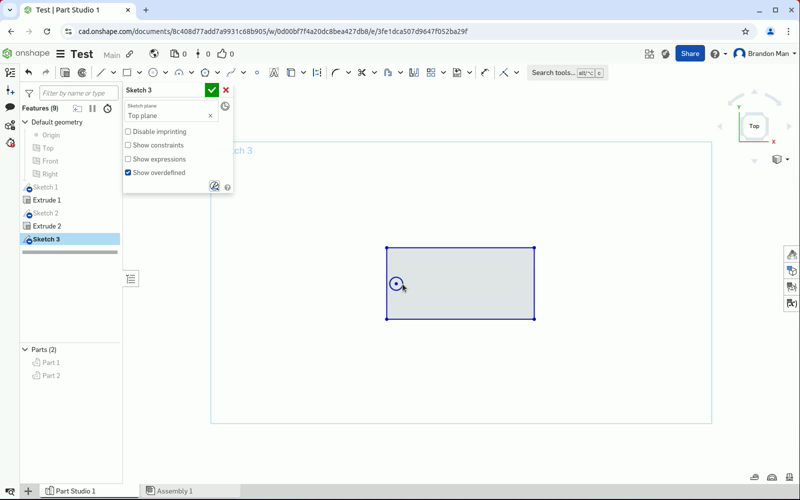
key(c)
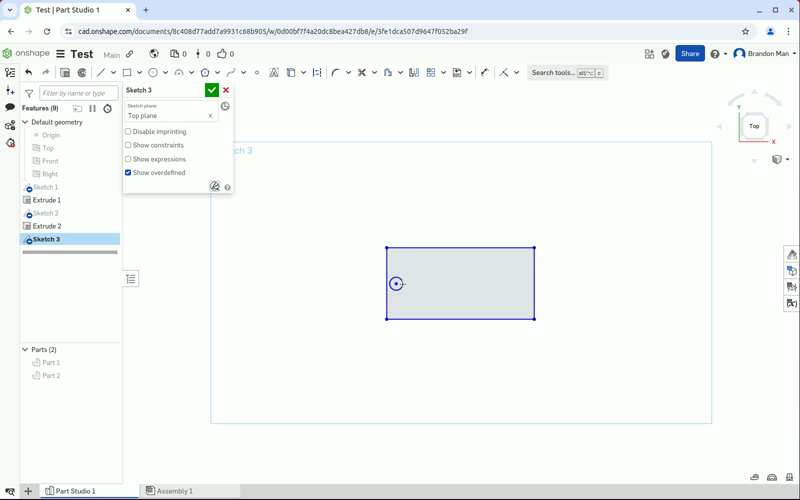
key_down(shift)
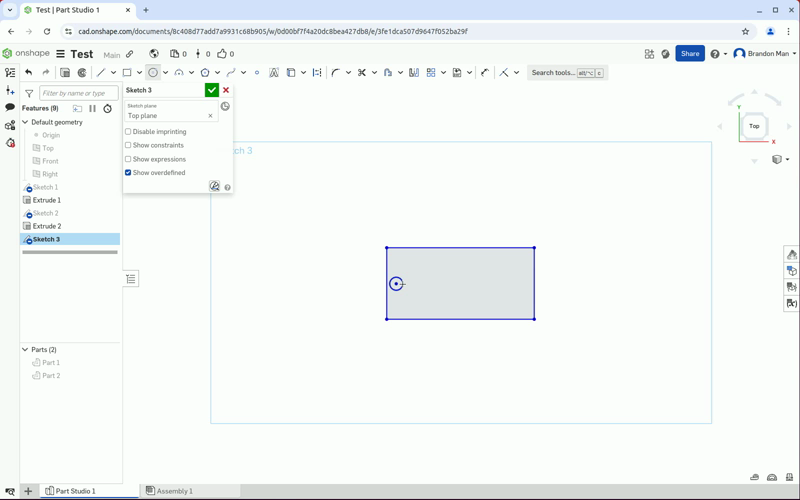
mouse_move(525, 283)
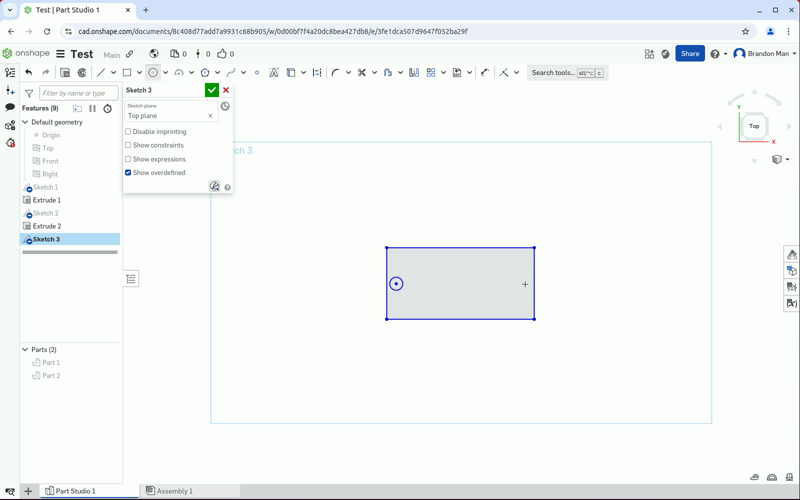
click(525, 283)
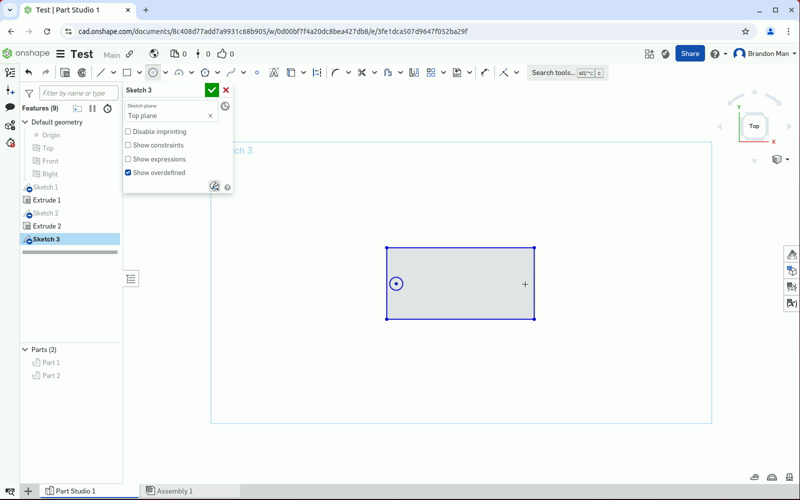
key_up(shift)
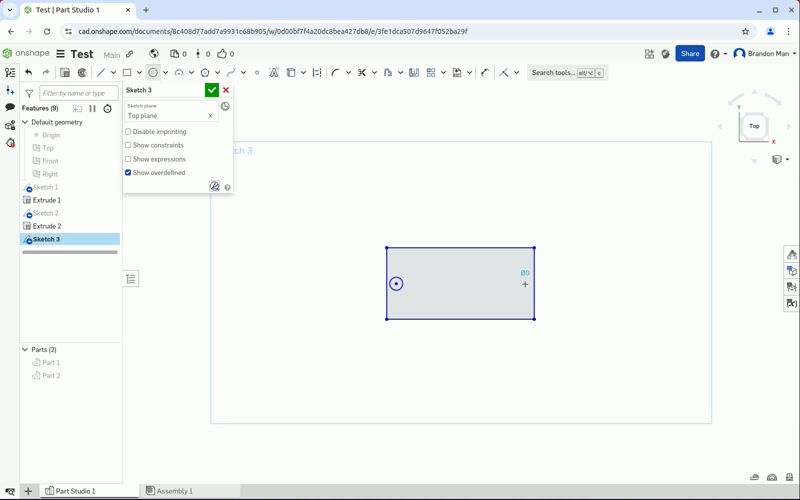
mouse_move(531, 283)
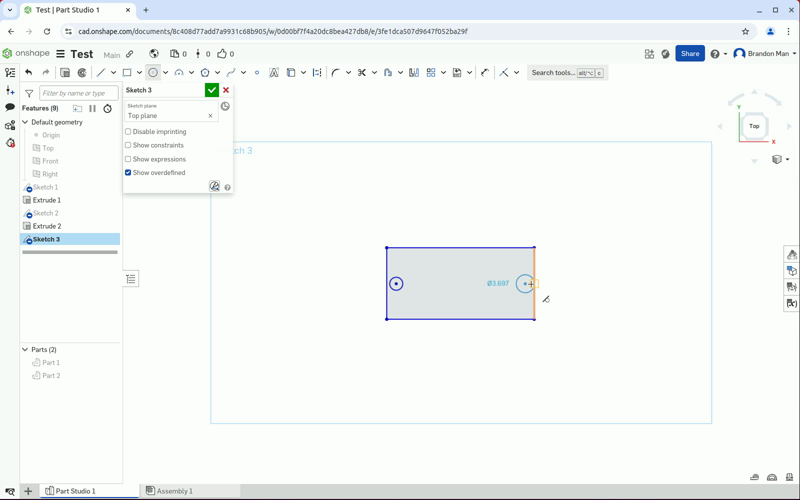
click(531, 283)
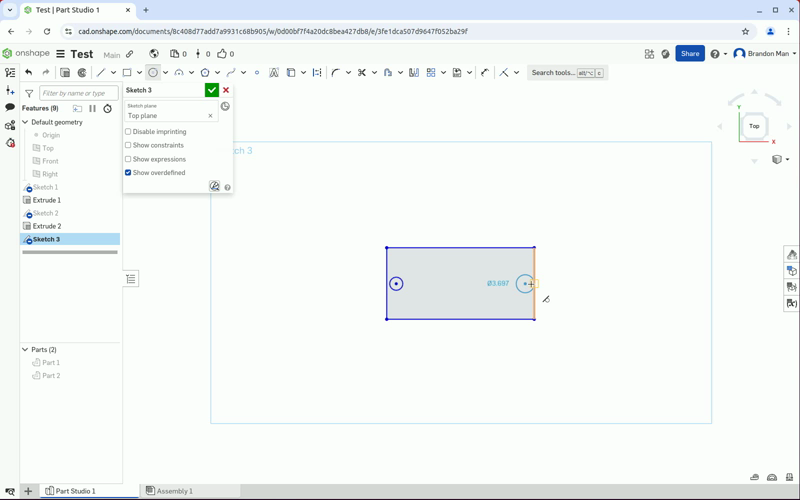
key(esc)
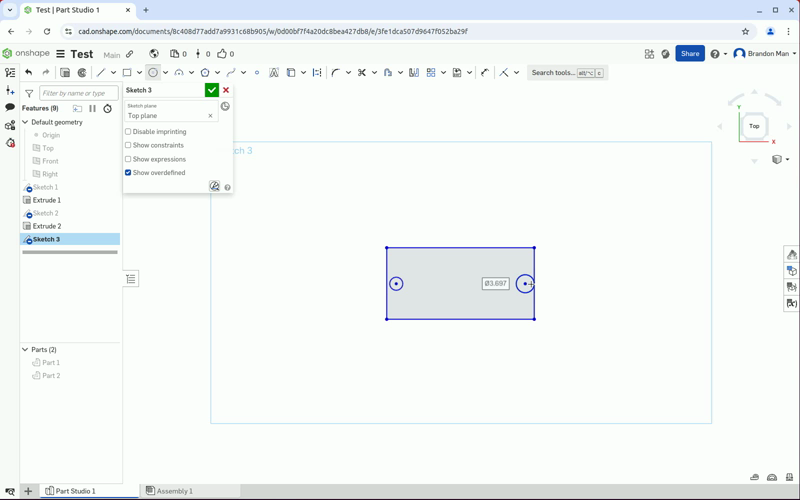
mouse_move(419, 273)
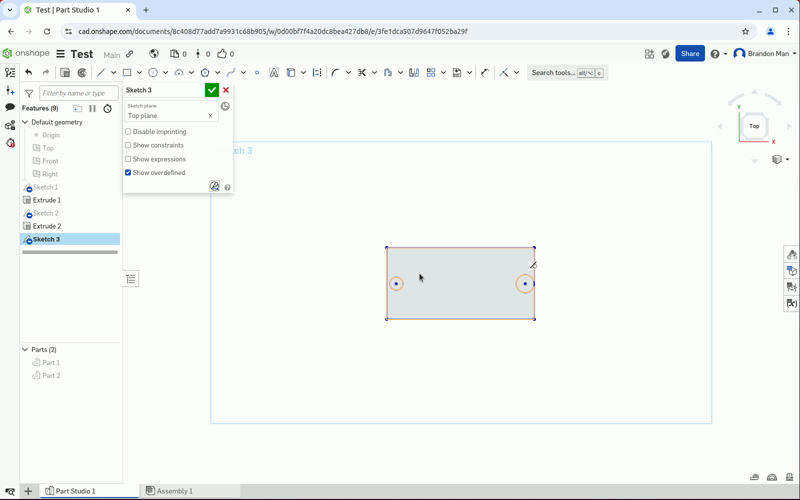
click(419, 273)
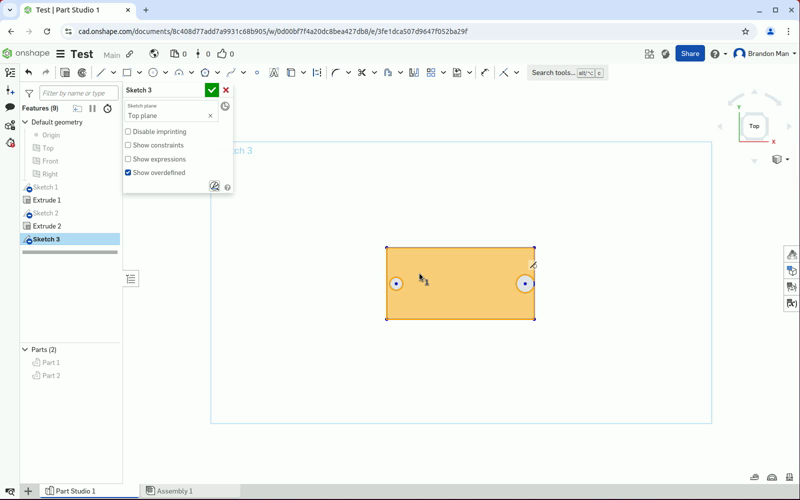
mouse_move(73, 352)
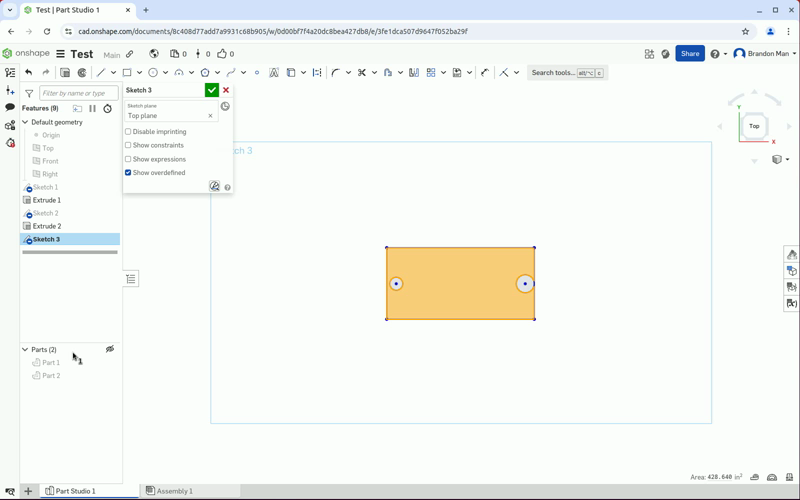
key(shift+y)
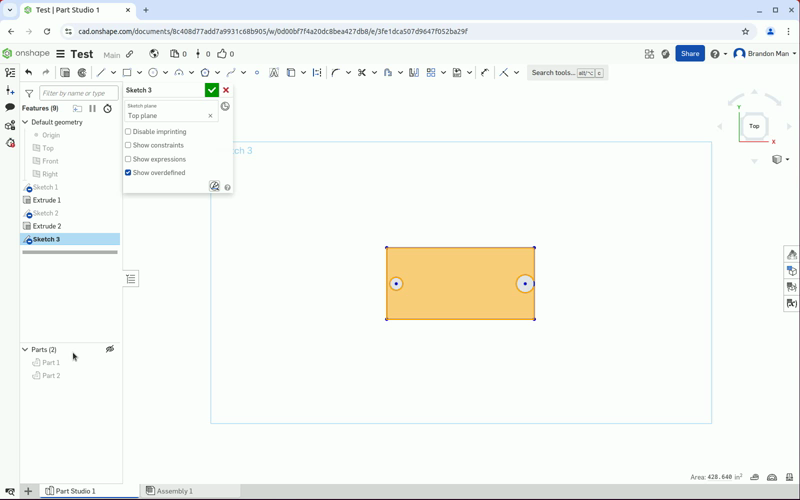
key(shift+e)
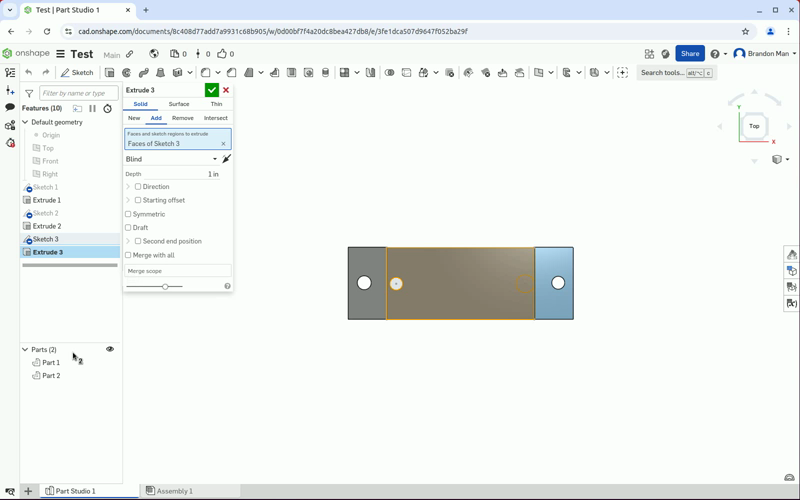
mouse_move(143, 106)
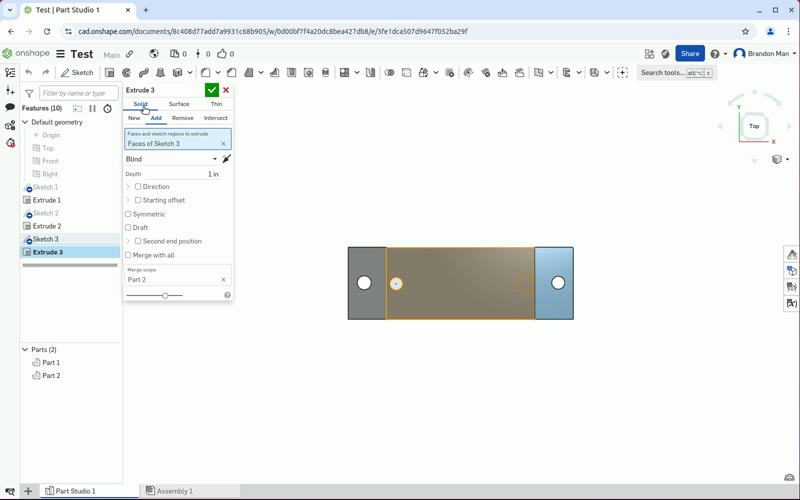
click(143, 106)
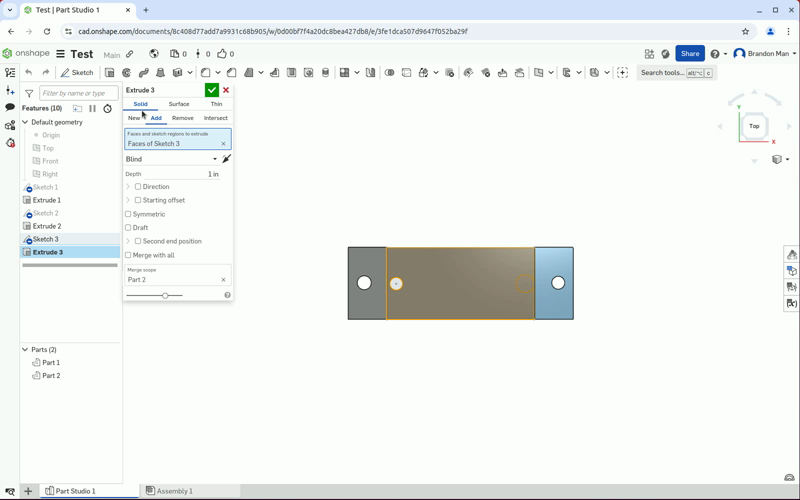
mouse_move(137, 120)
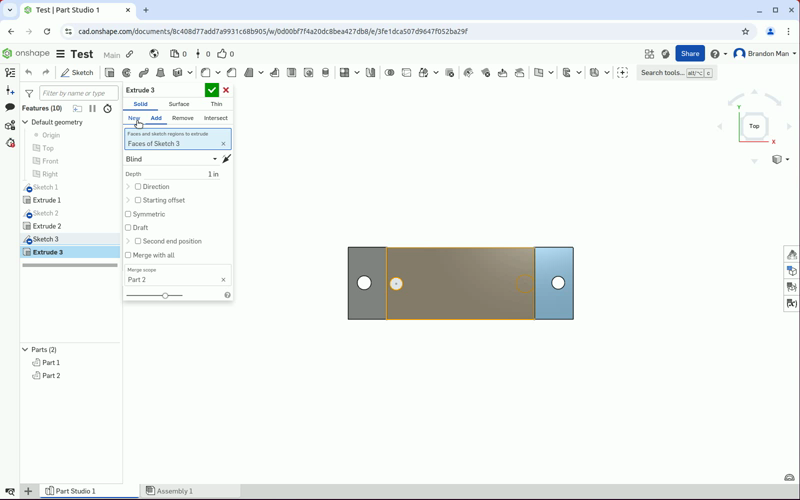
click(137, 120)
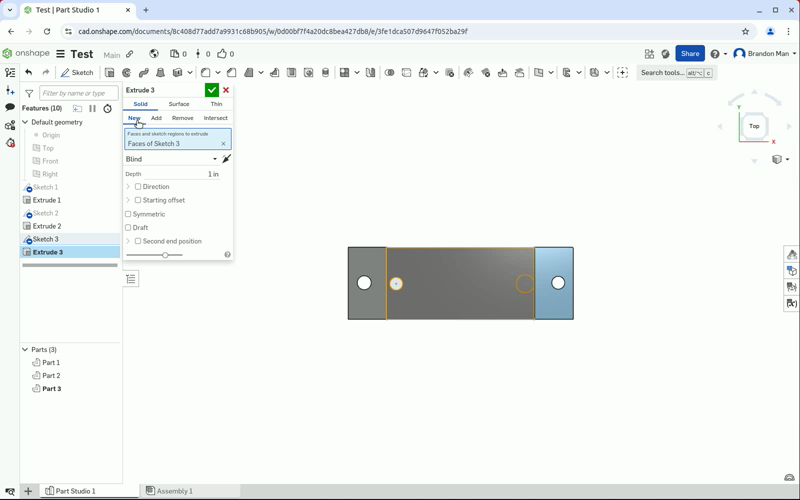
key(tab, 4)
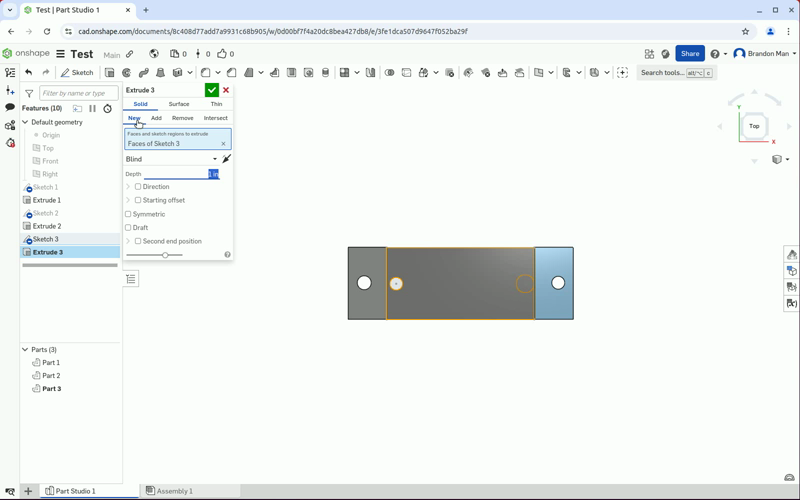
text(4.092)
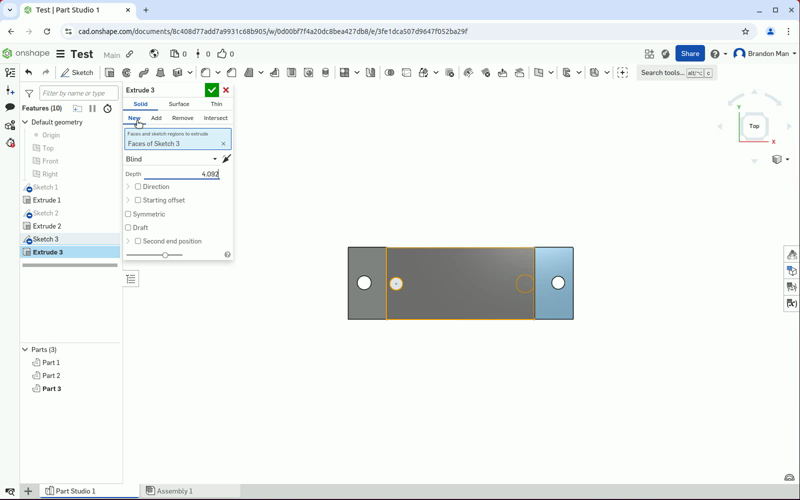
key(enter)
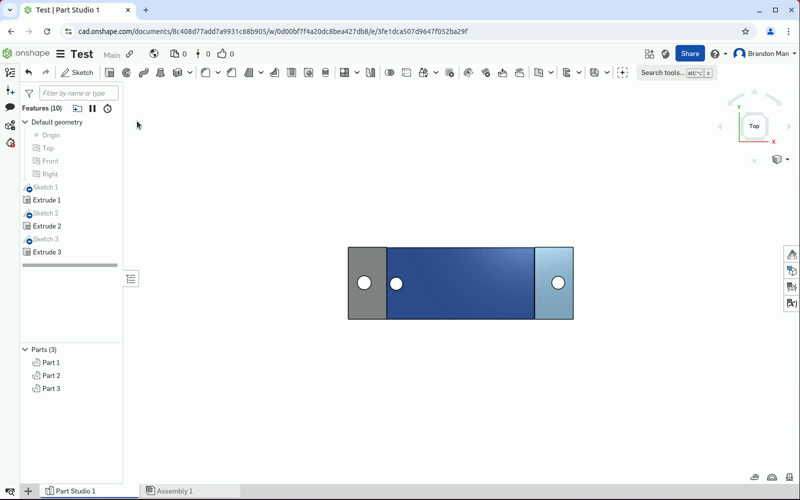
key(shift+h)
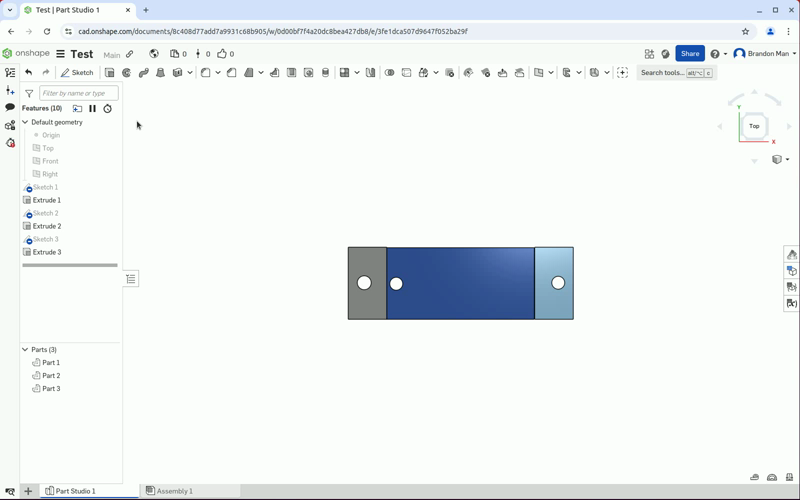
key(shift+h)
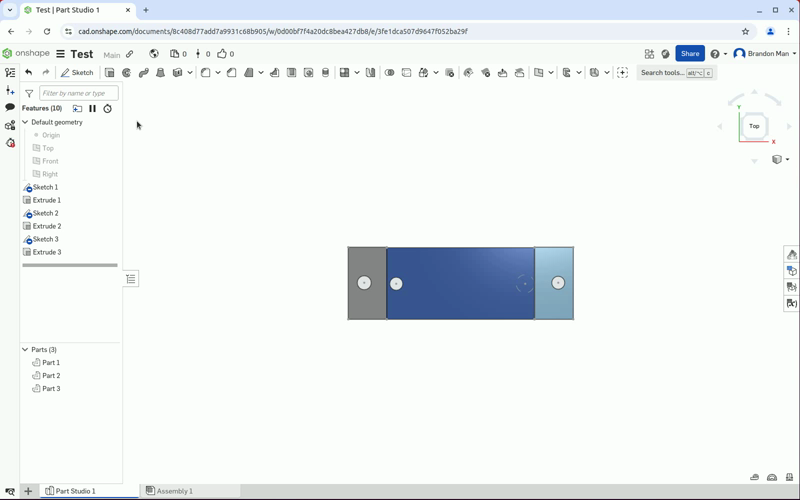
key(shift+7)
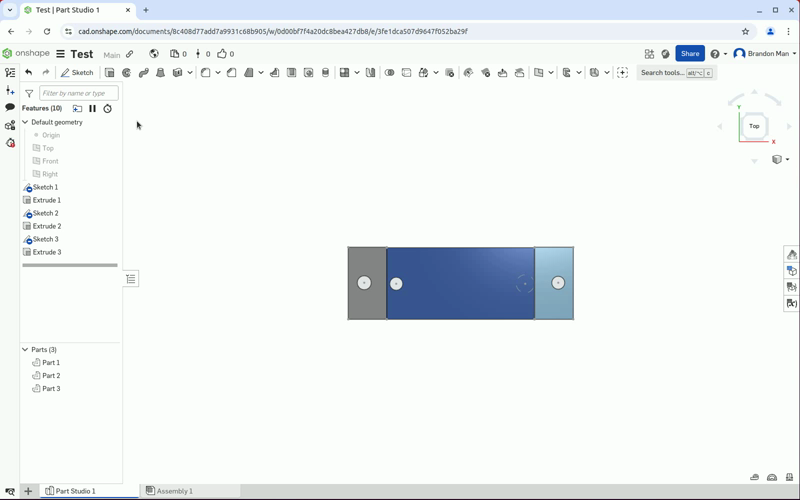
key(up, 3)
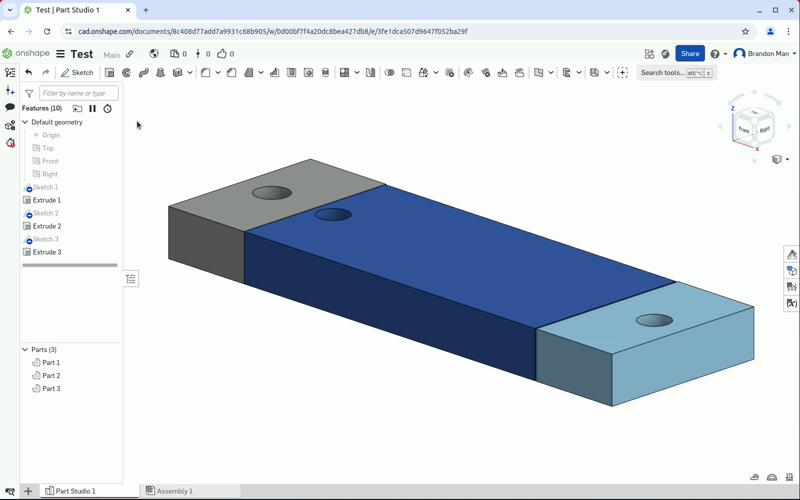
key(left, 3)
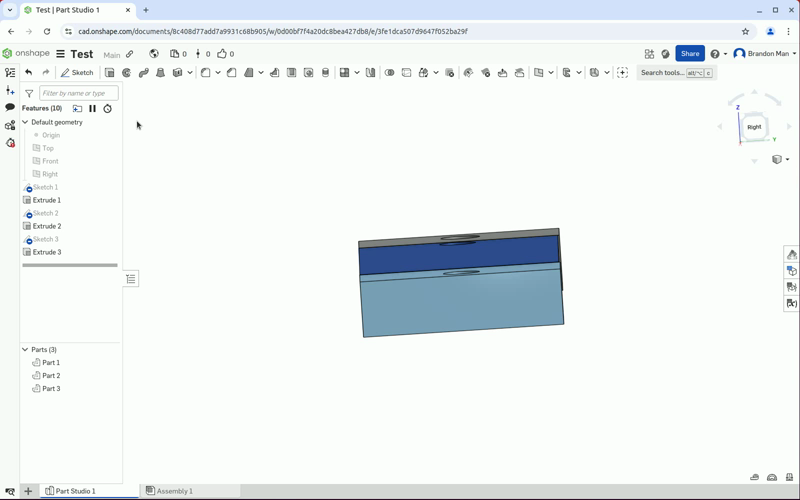
key(right, 3)
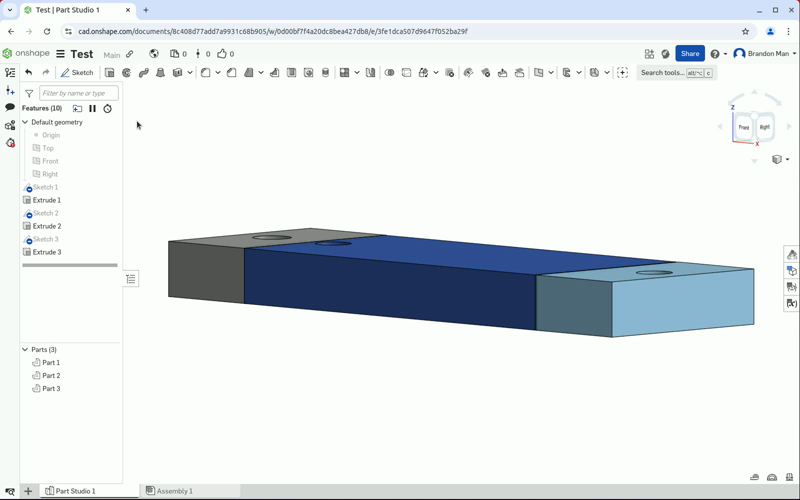
key(down, 3)
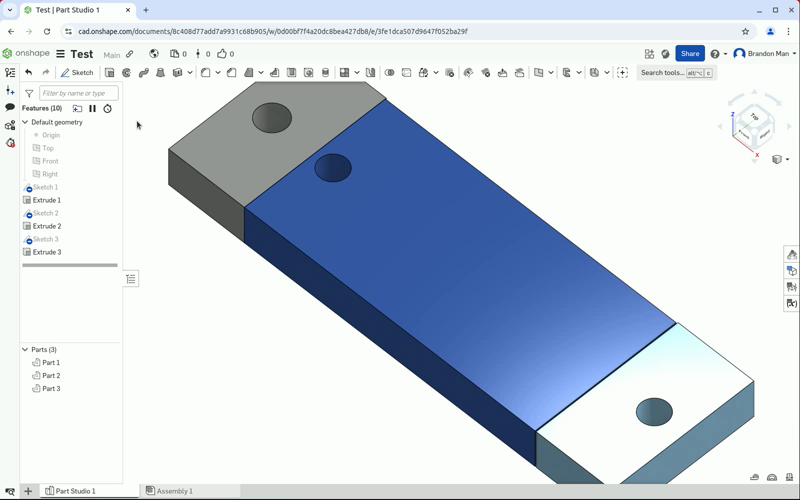
mouse_move(73, 189)
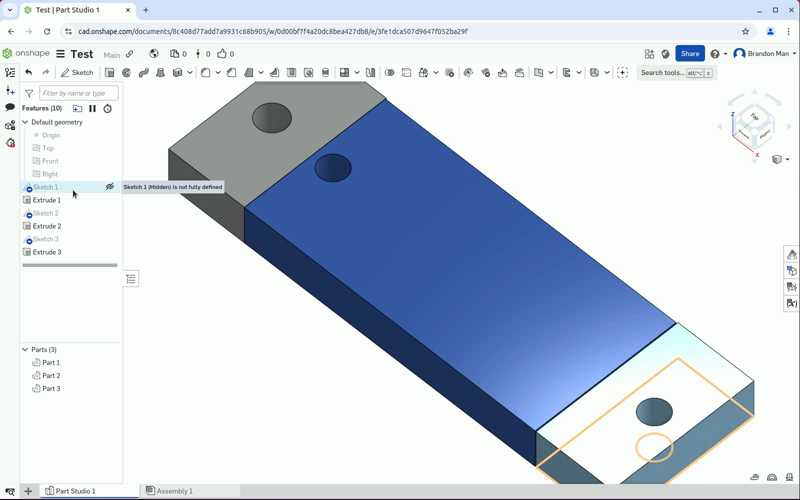
click(73, 189)